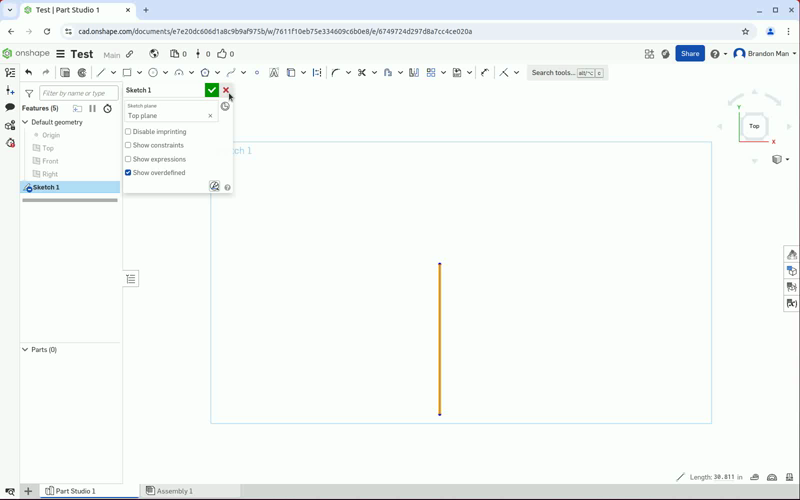
key(shift+h)
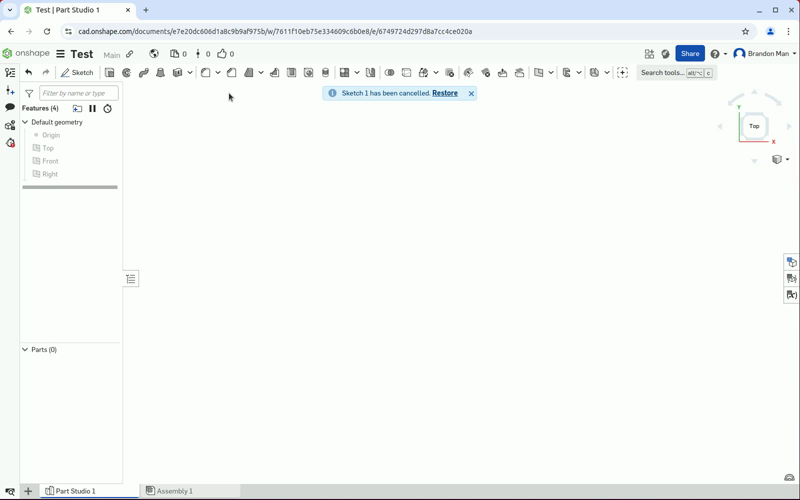
mouse_move(73, 352)
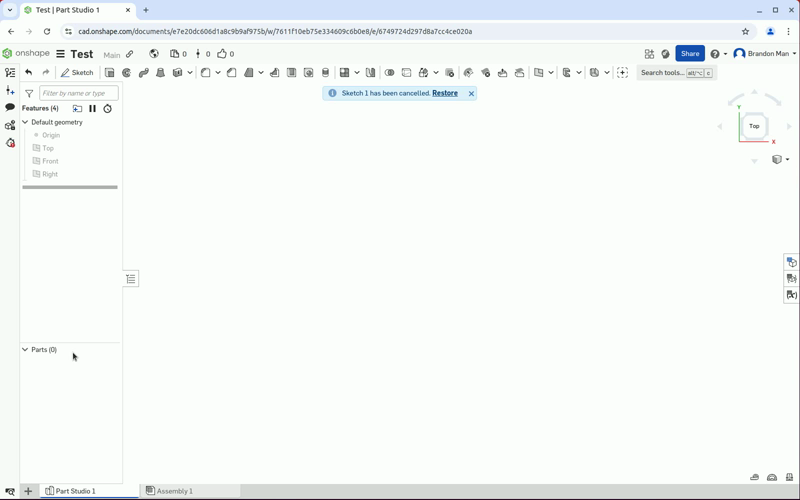
key(y)
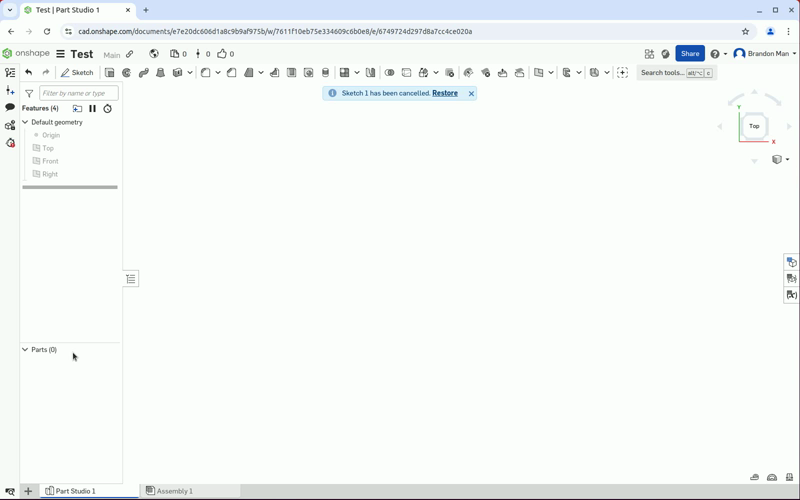
key(shift+p)
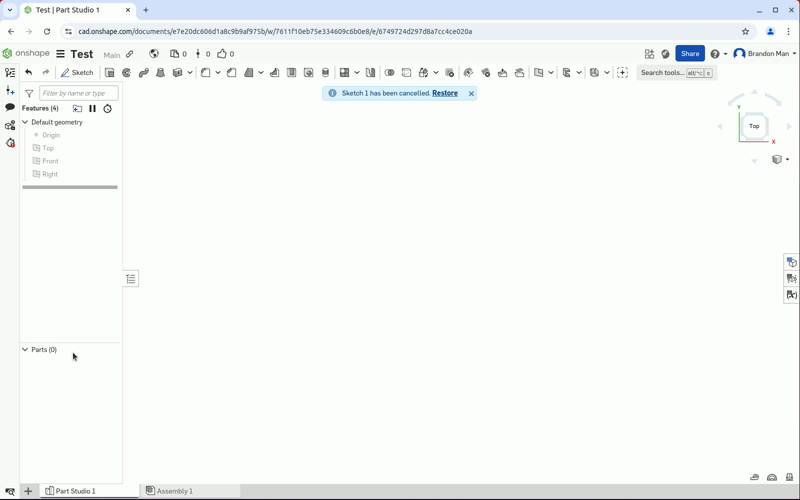
key(space)
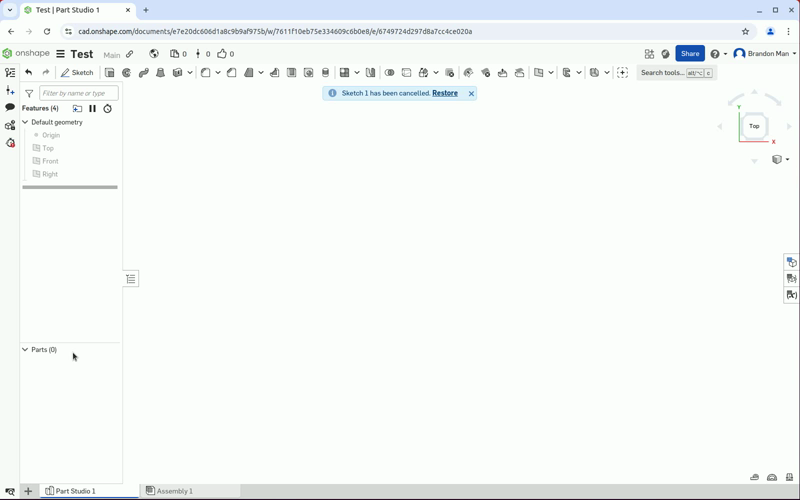
key_down(shift)
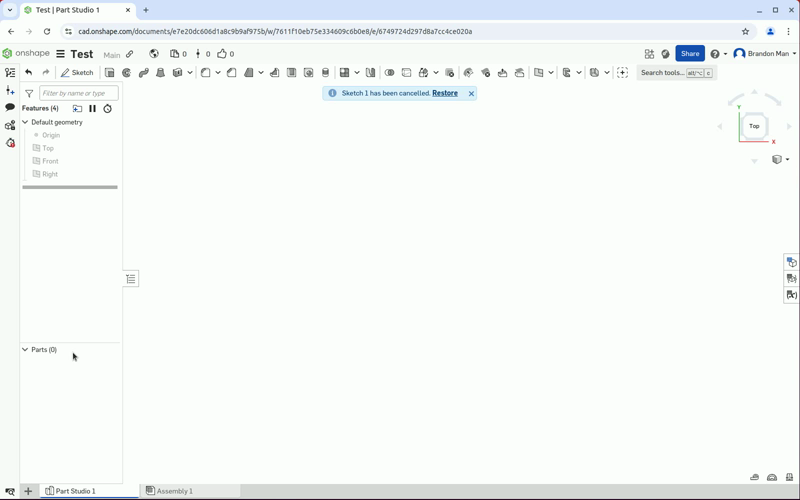
key(up)
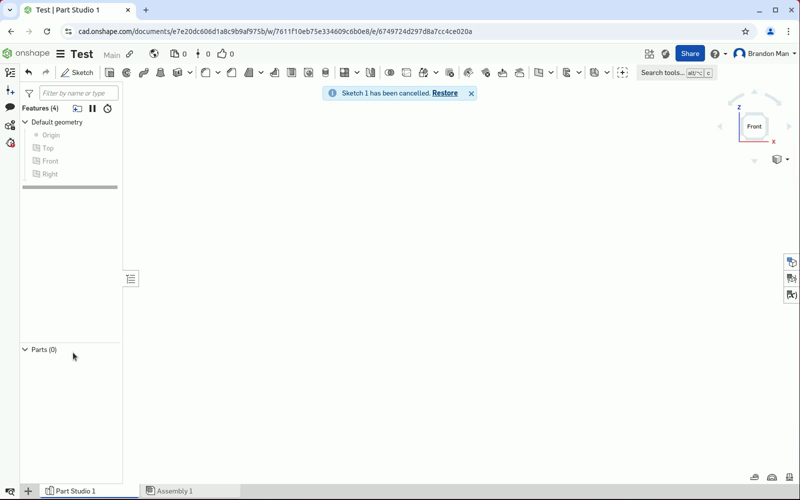
key_up(shift)
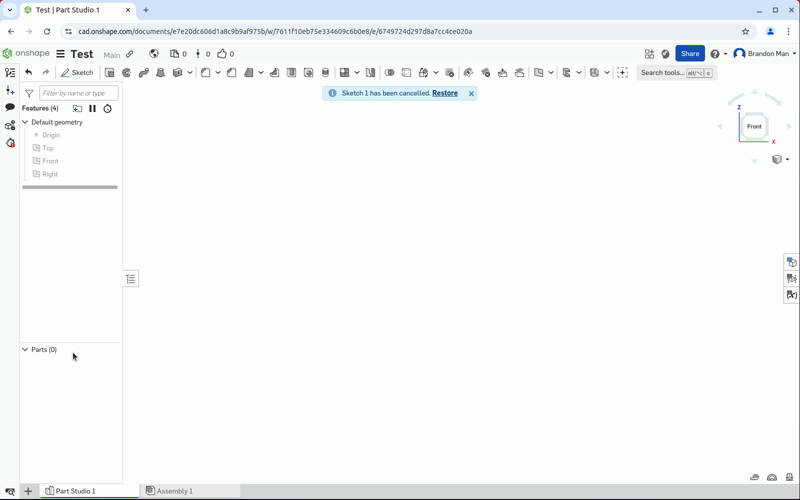
mouse_move(73, 352)
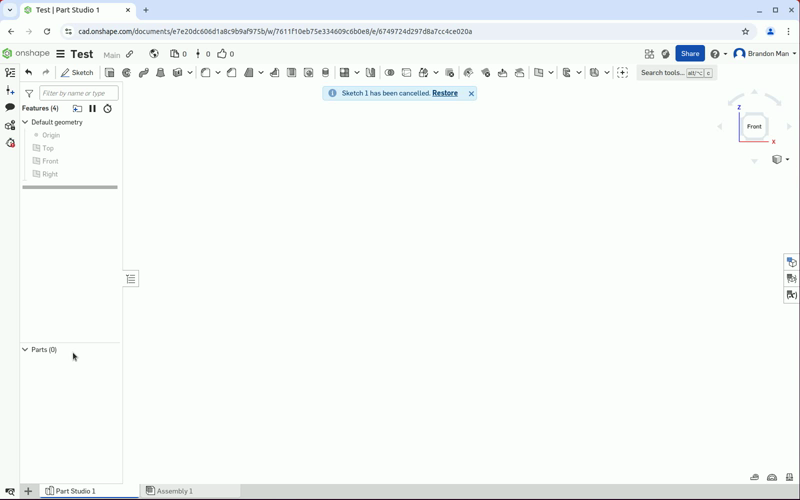
key(shift+y)
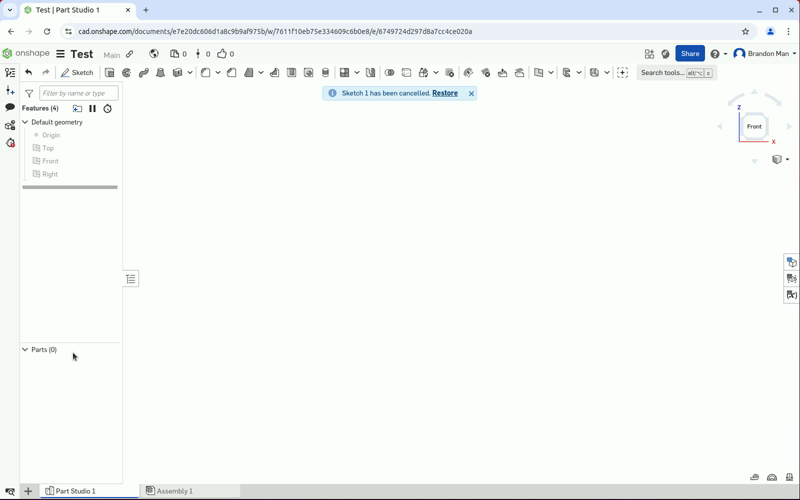
key(shift+s)
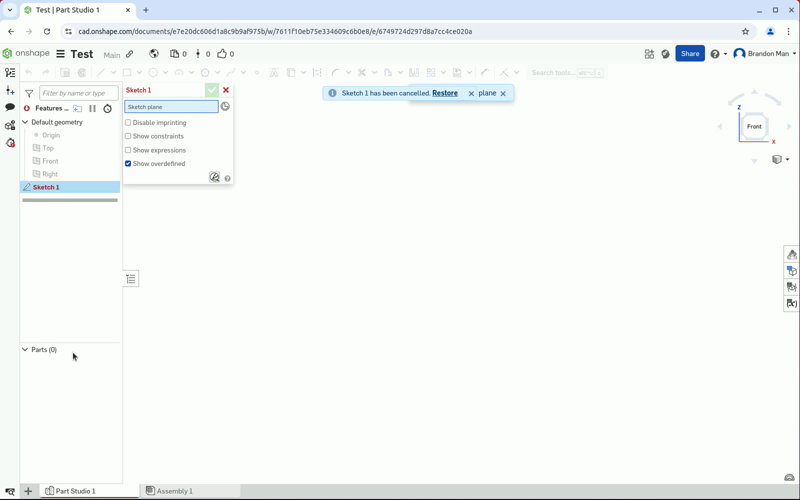
mouse_move(73, 163)
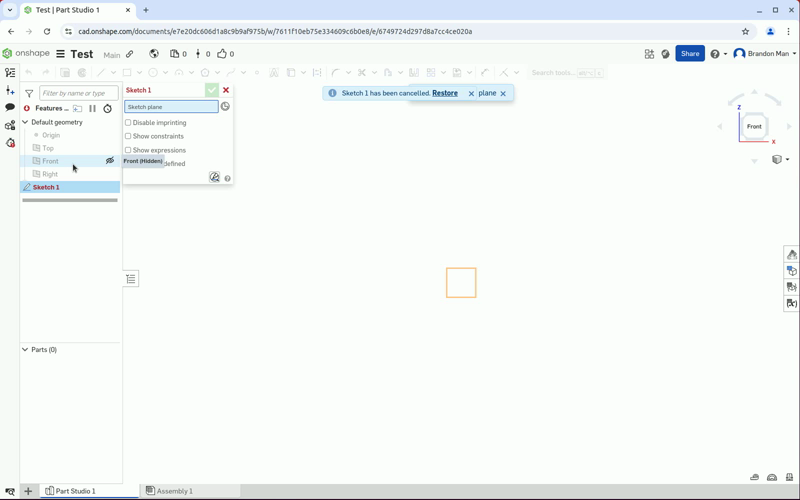
click(73, 163)
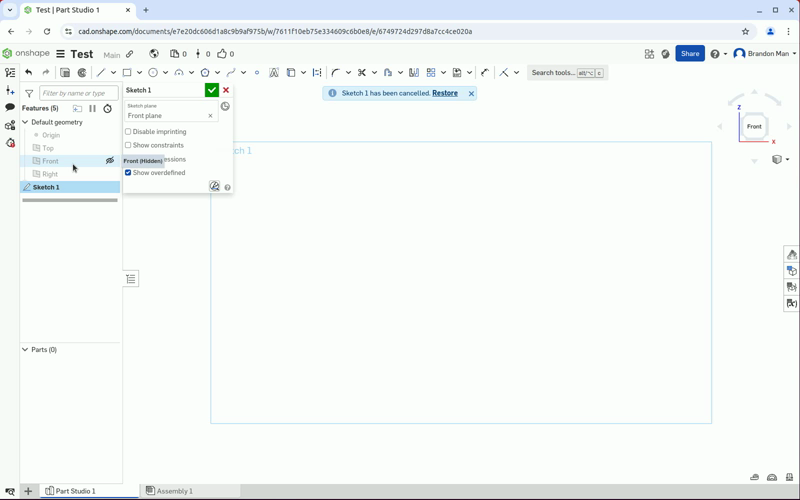
mouse_move(73, 352)
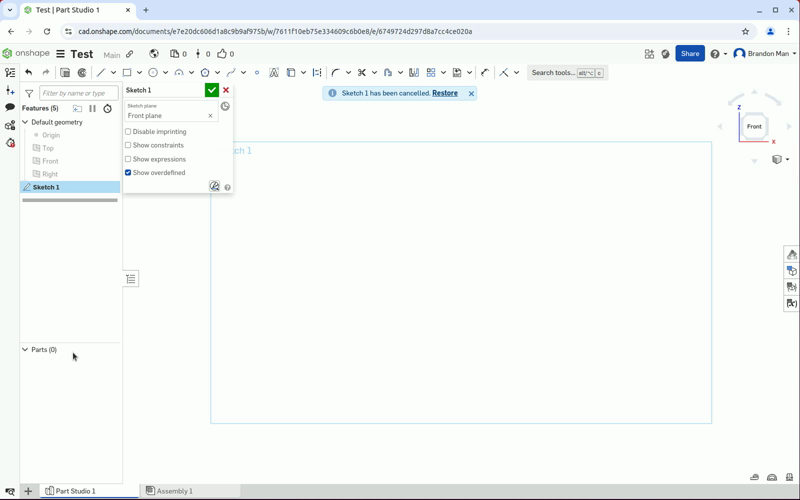
key(y)
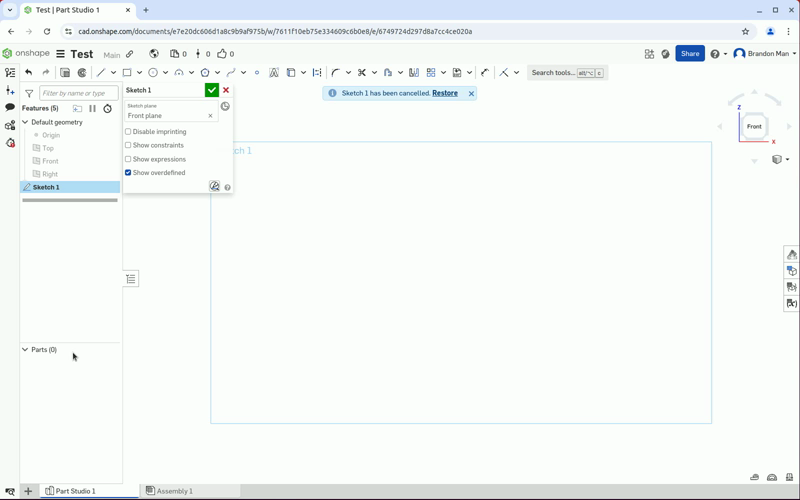
key(c)
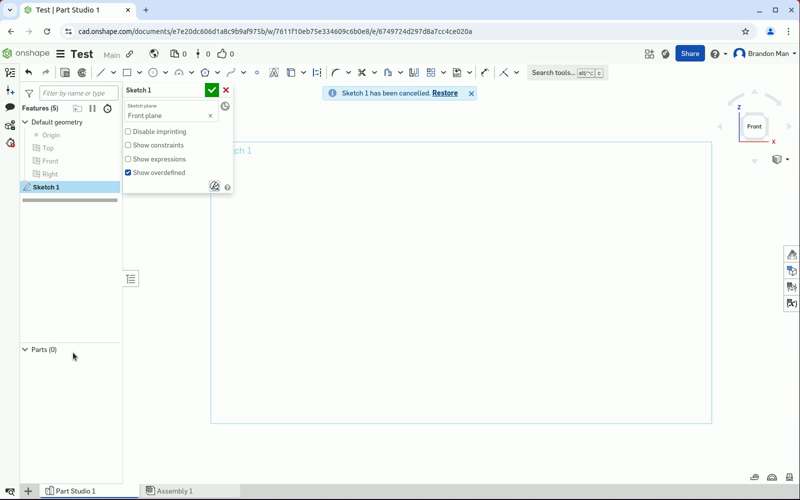
key_down(shift)
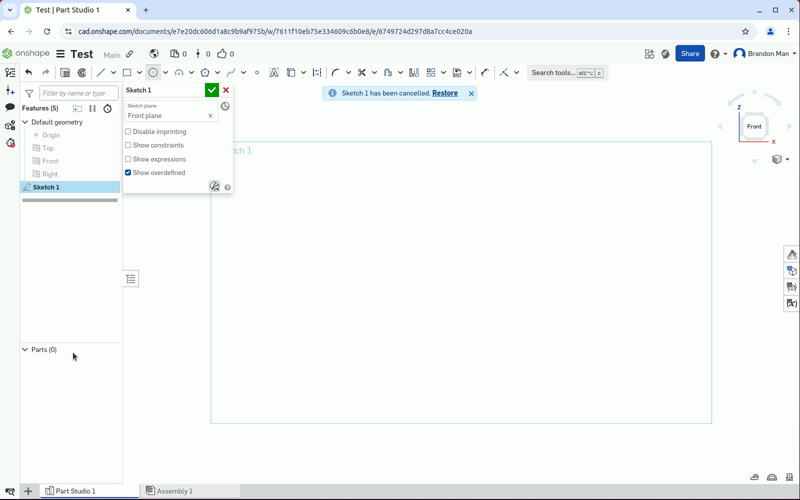
mouse_move(461, 282)
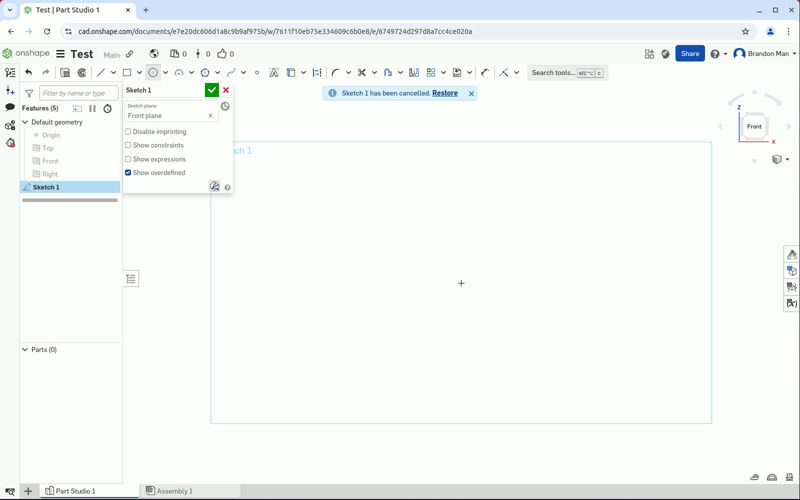
click(461, 282)
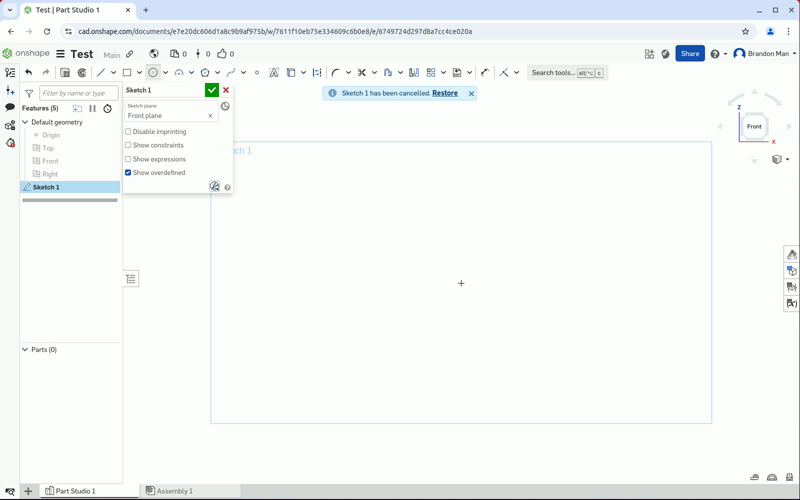
key_up(shift)
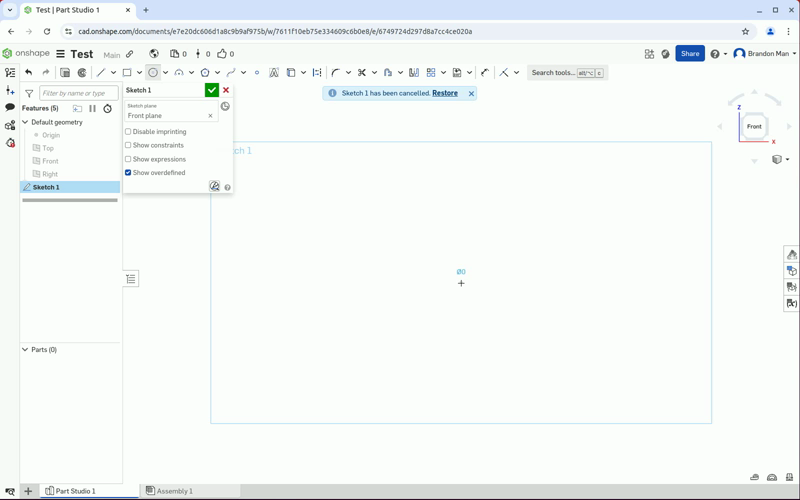
mouse_move(504, 282)
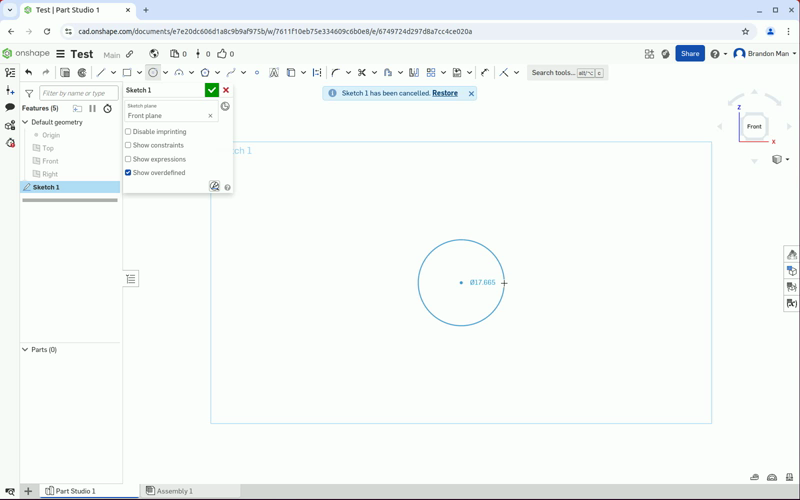
click(504, 282)
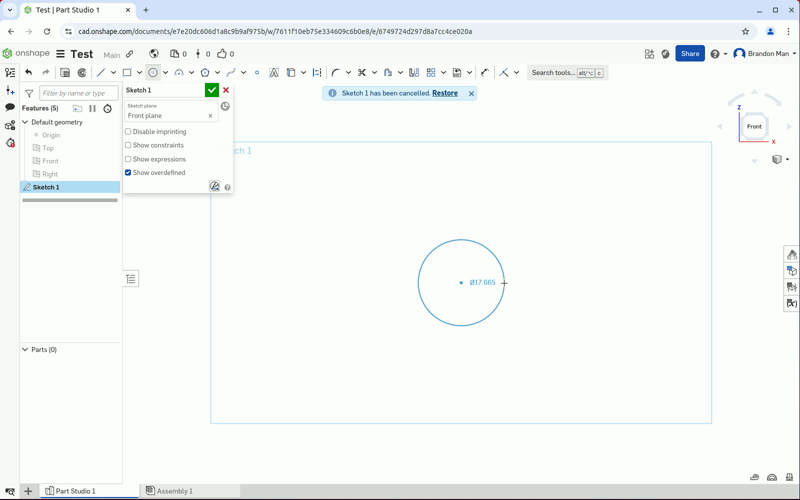
key(esc)
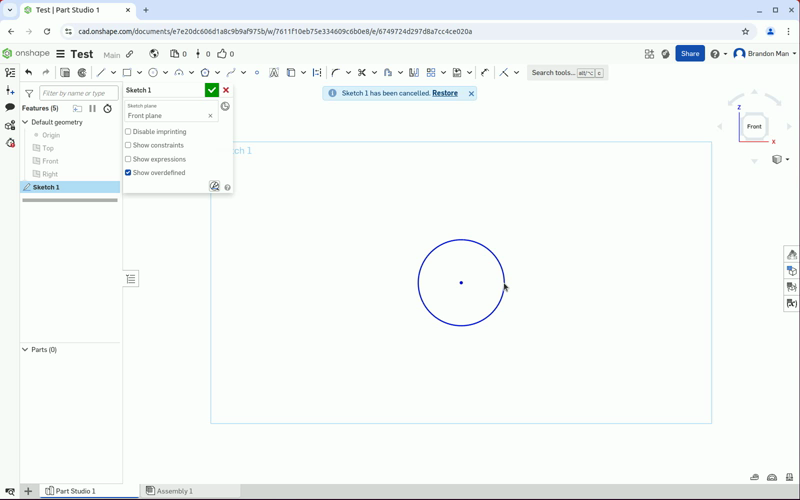
mouse_move(470, 291)
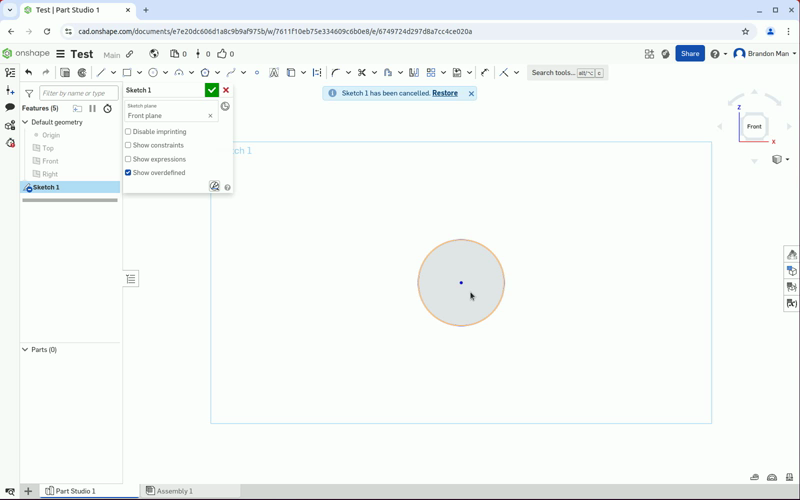
click(470, 291)
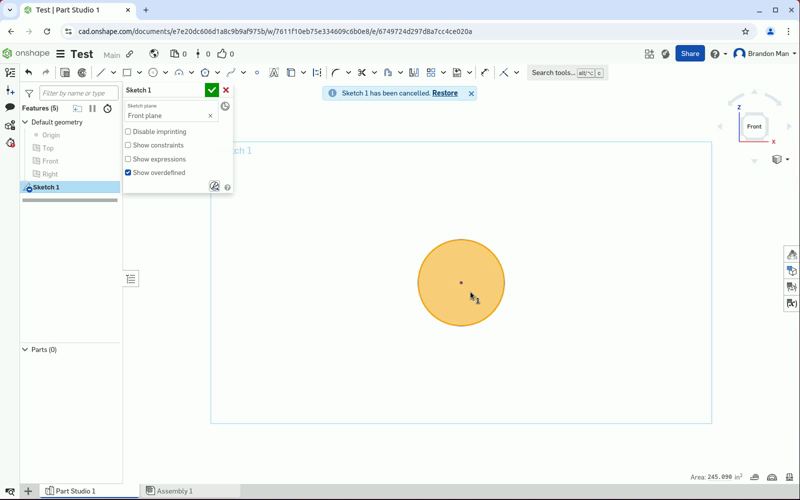
mouse_move(73, 352)
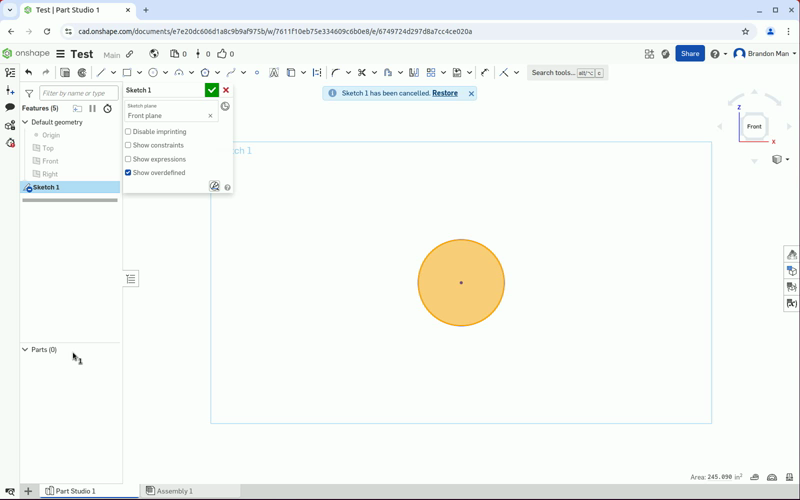
key(shift+y)
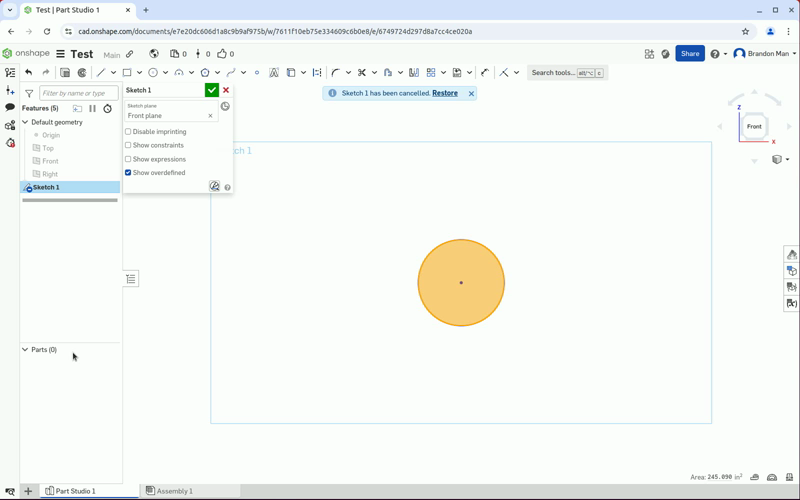
key(shift+e)
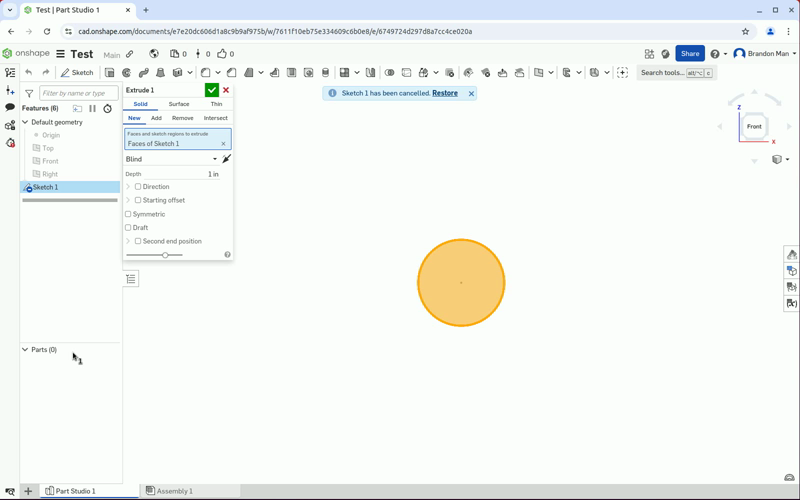
mouse_move(143, 106)
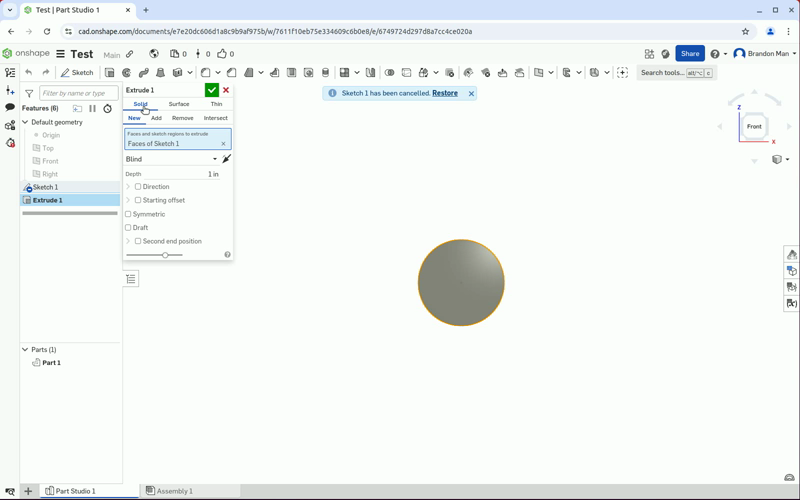
click(143, 106)
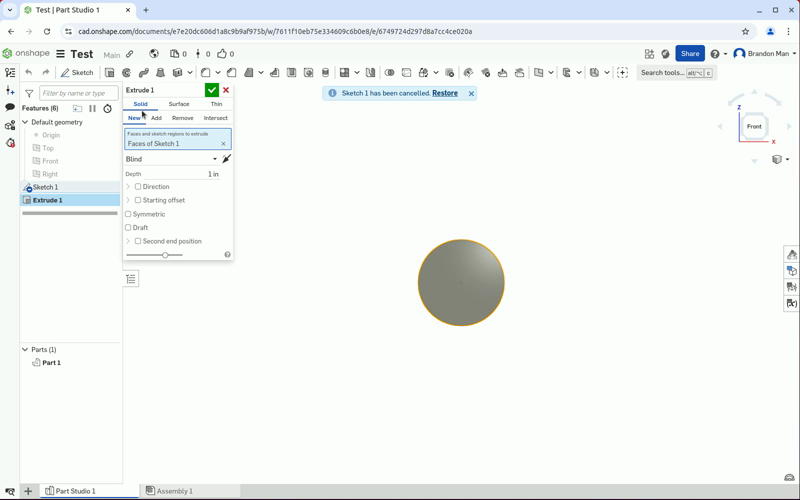
mouse_move(137, 120)
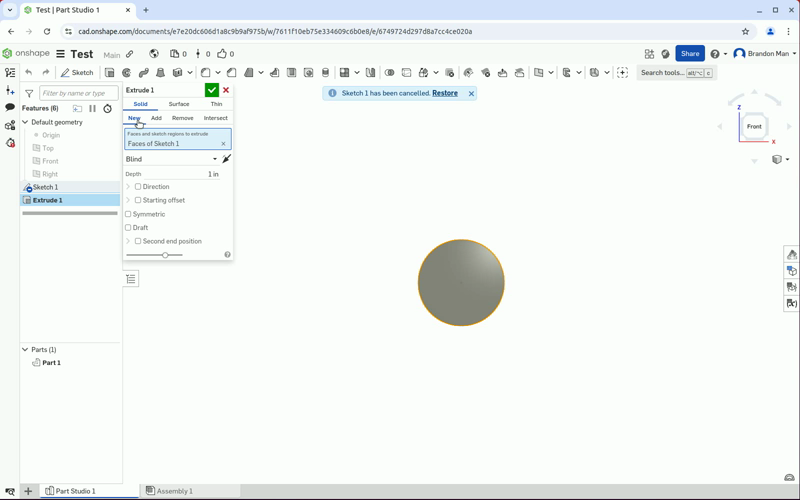
click(137, 120)
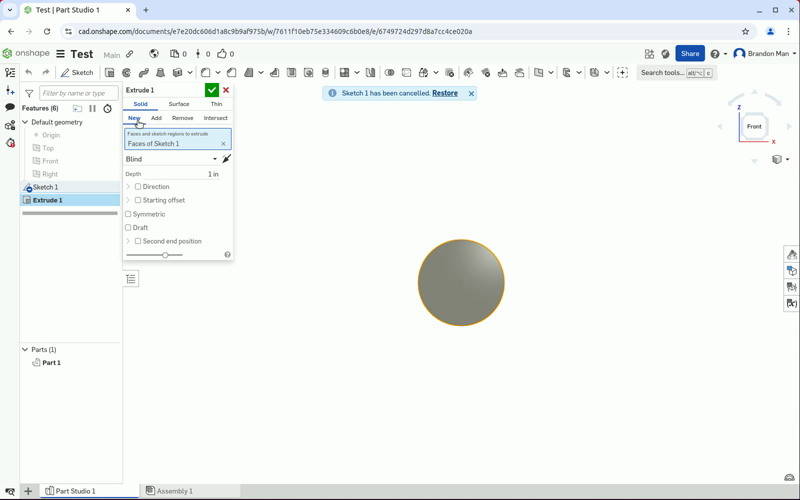
key(tab, 4)
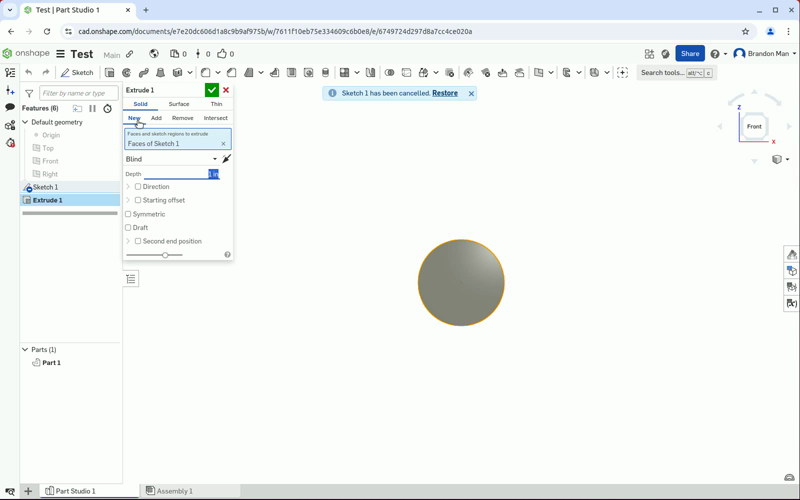
text(23.108)
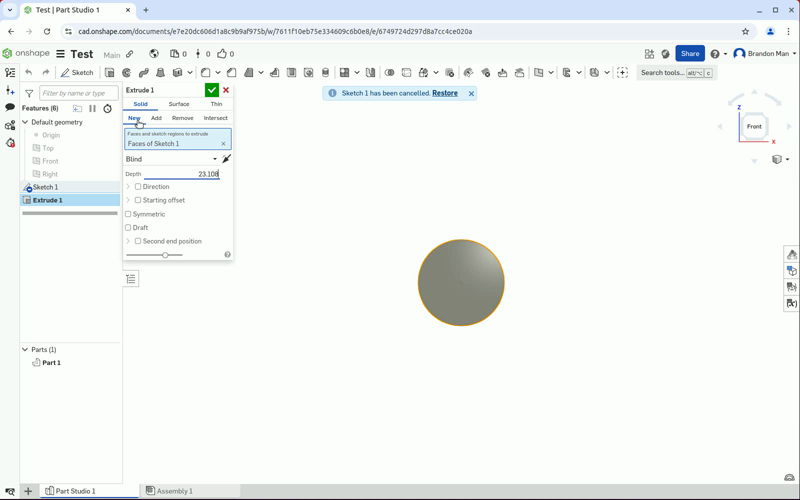
key(enter)
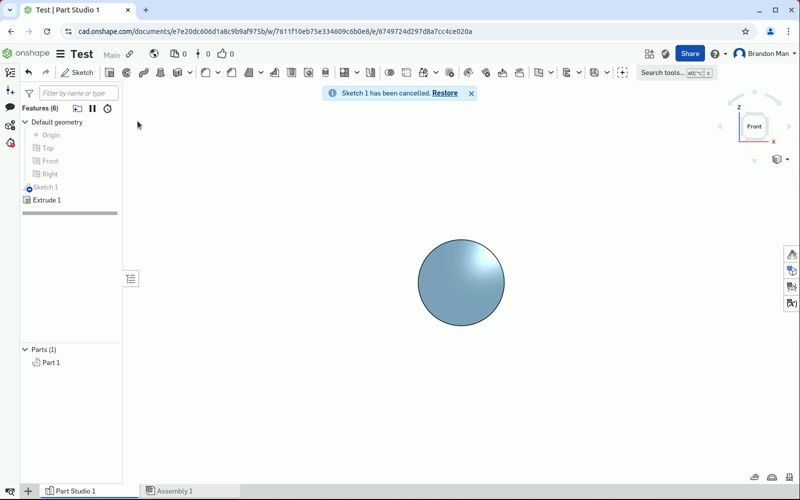
key(shift+h)
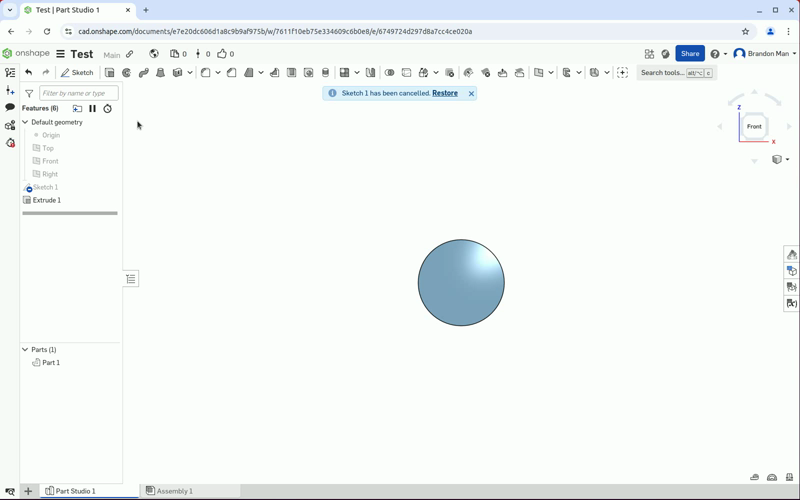
key(shift+h)
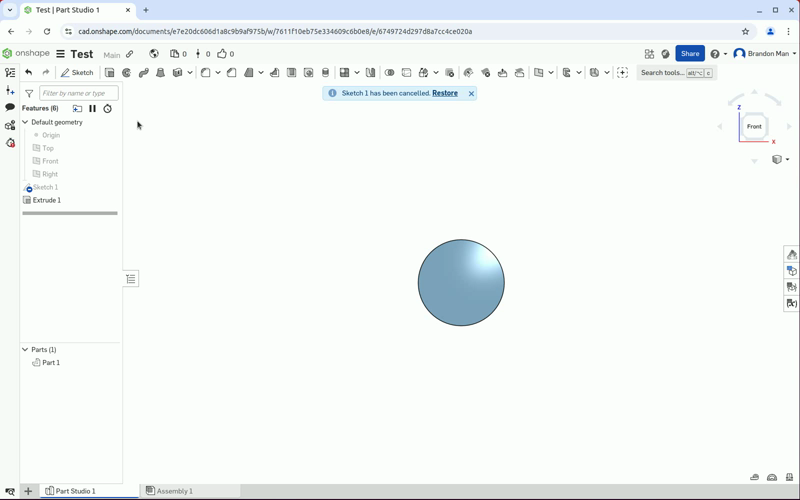
mouse_move(73, 189)
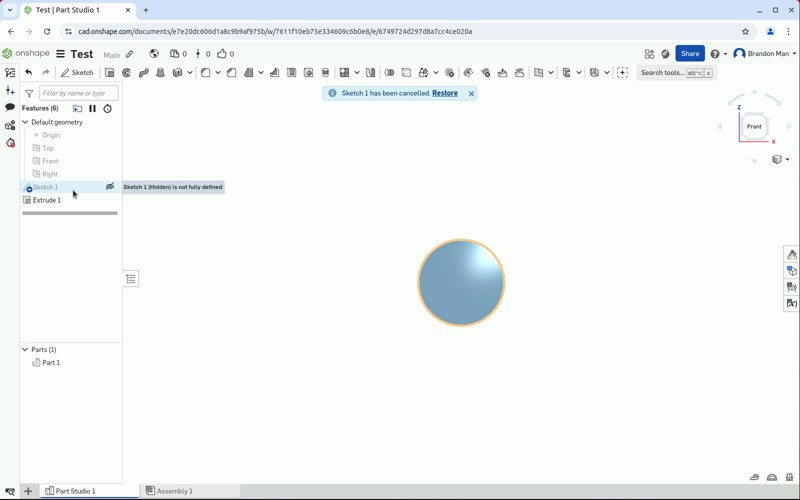
click(73, 189)
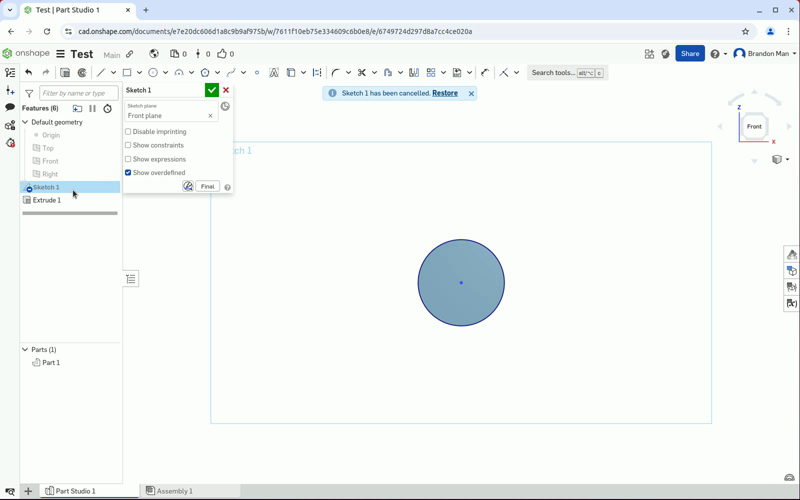
mouse_move(229, 92)
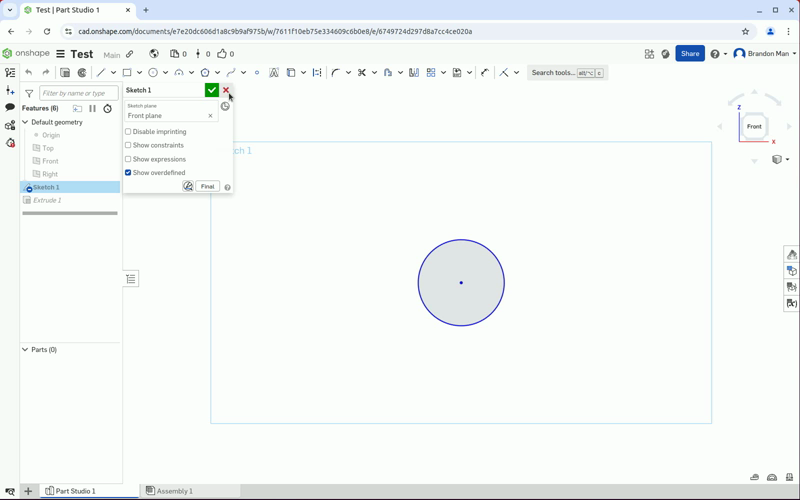
click(229, 92)
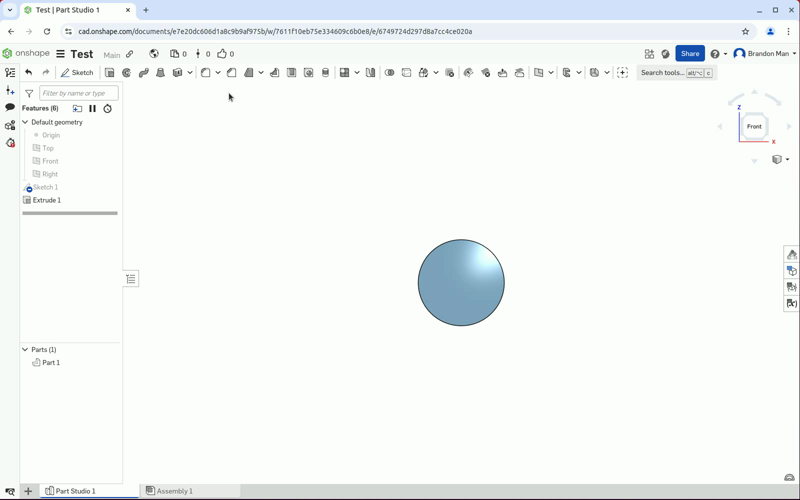
mouse_move(73, 352)
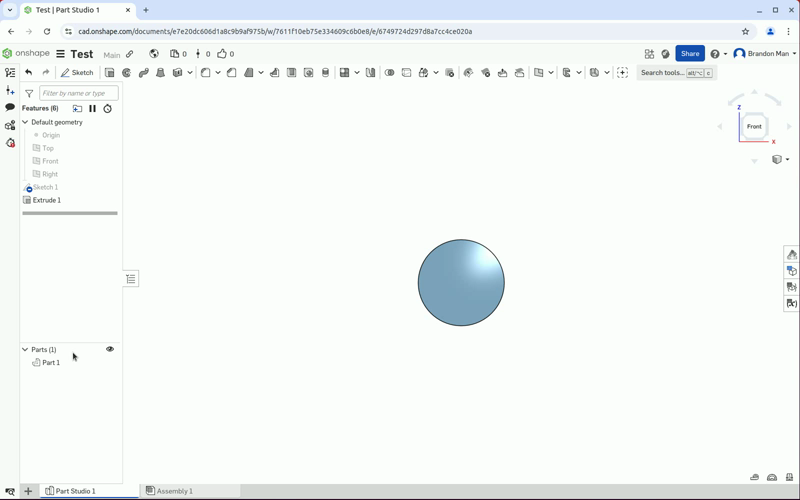
key(y)
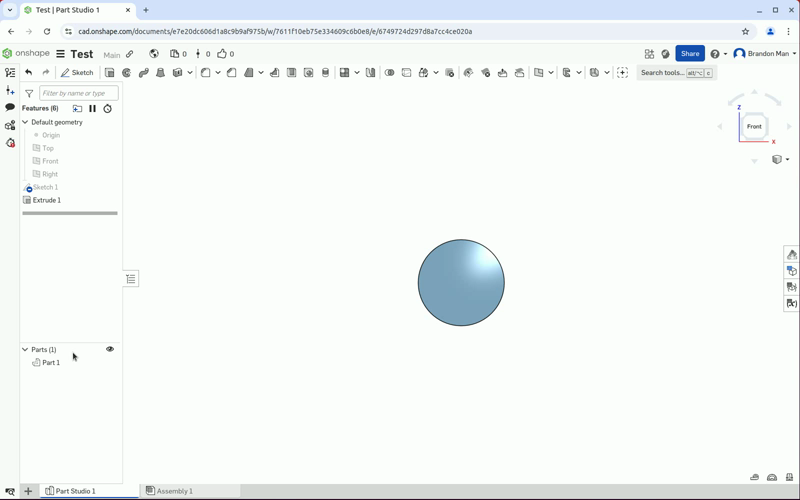
key(shift+p)
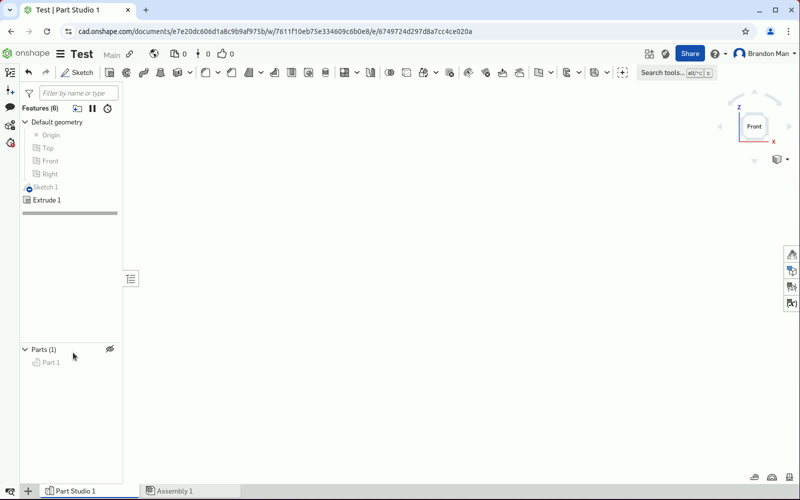
key(space)
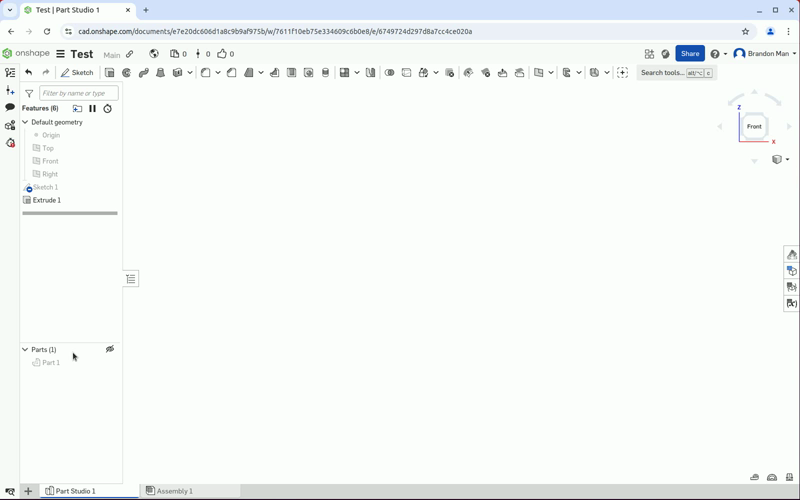
key_down(shift)
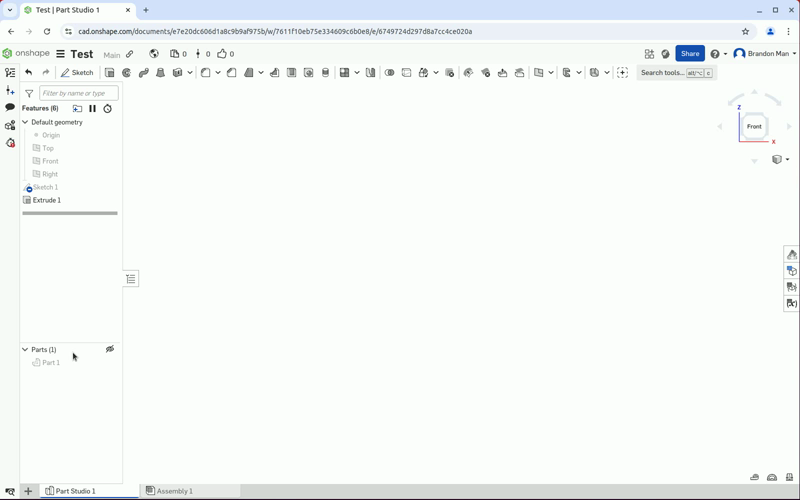
key(down)
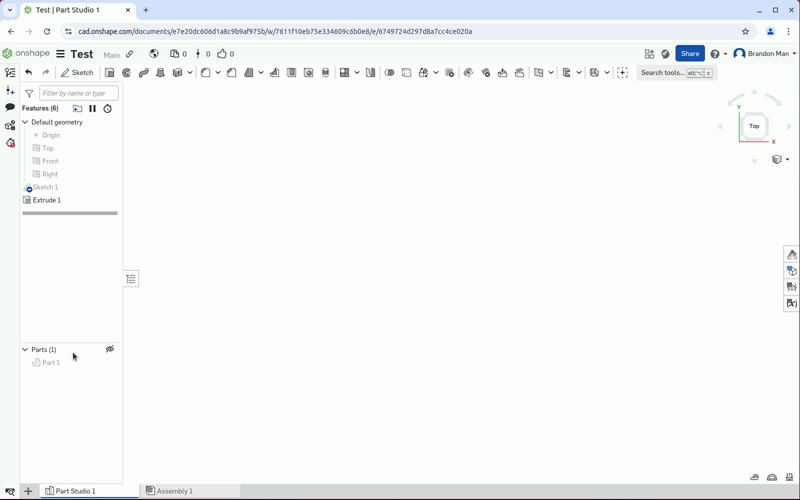
key_up(shift)
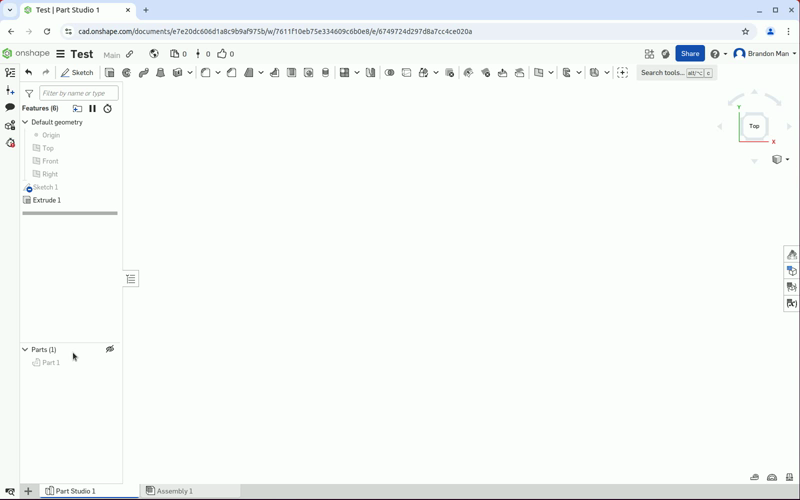
mouse_move(73, 352)
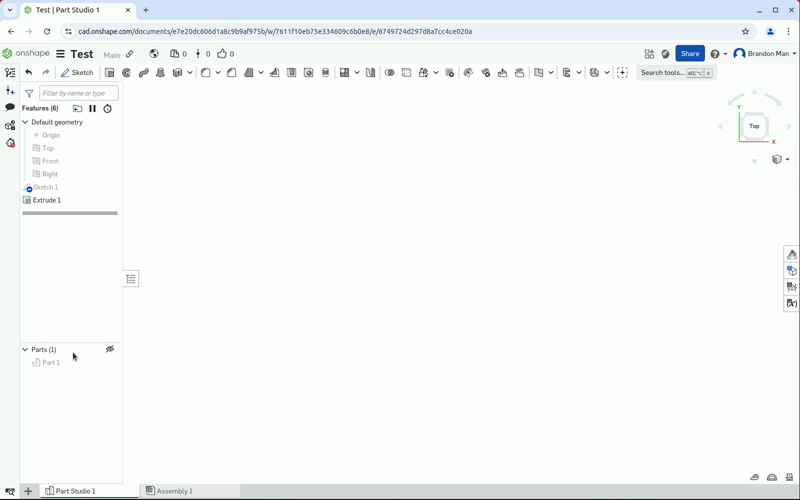
key(shift+y)
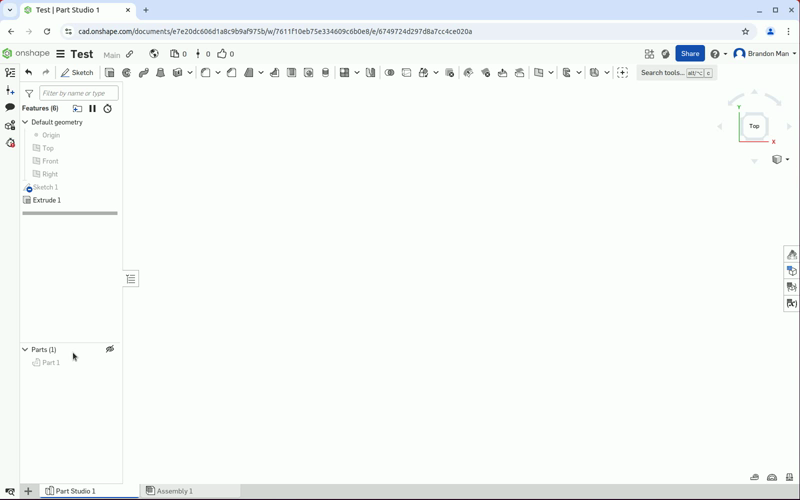
key(shift+s)
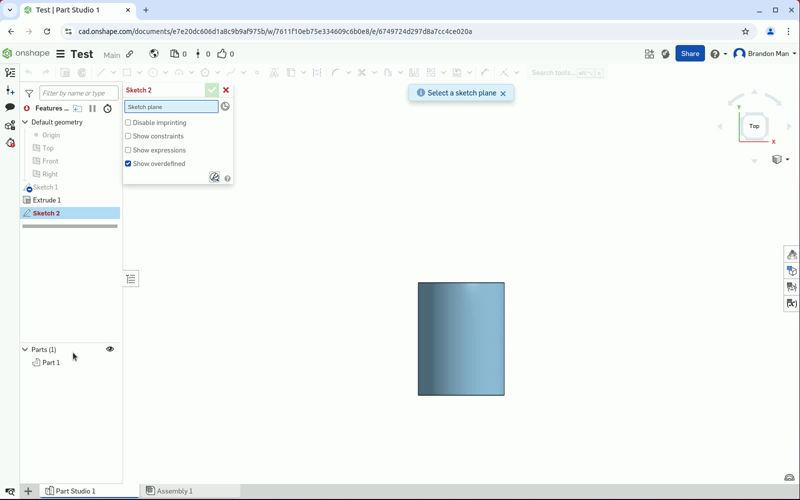
mouse_move(73, 150)
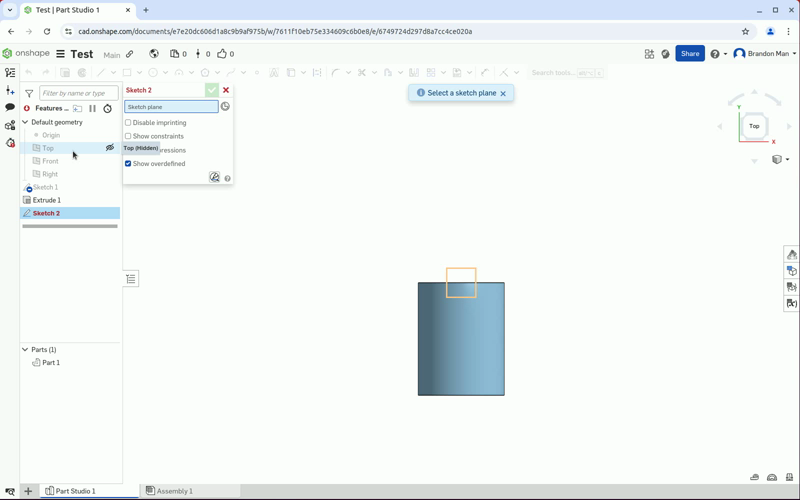
click(73, 150)
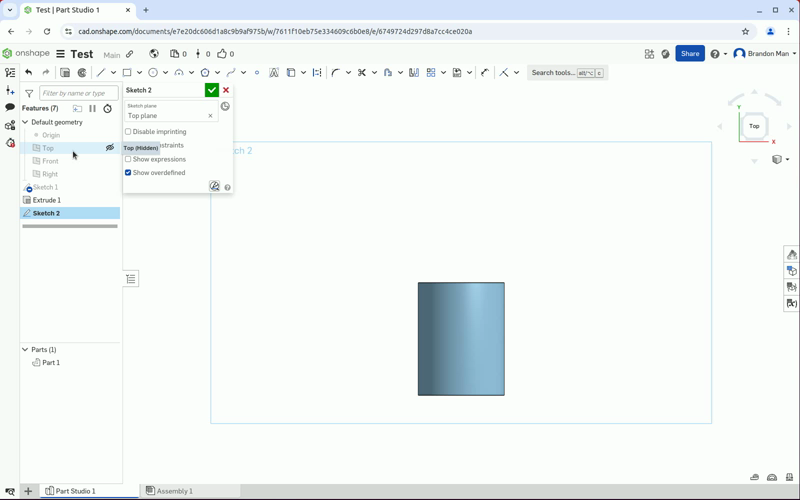
mouse_move(73, 352)
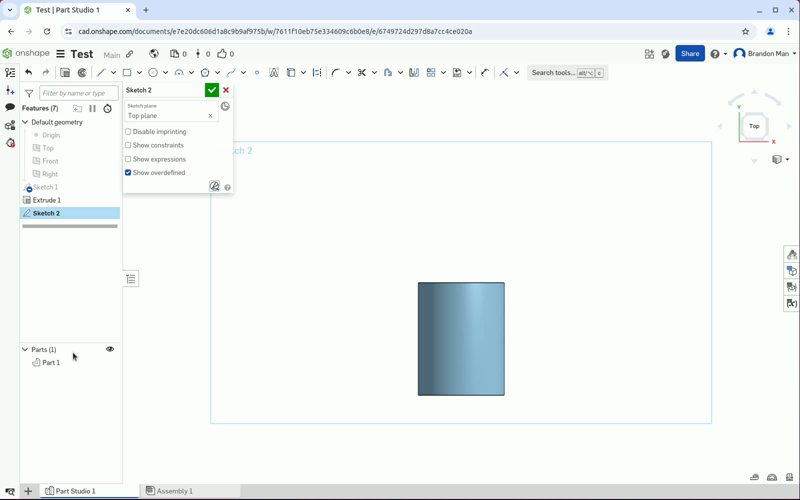
key(y)
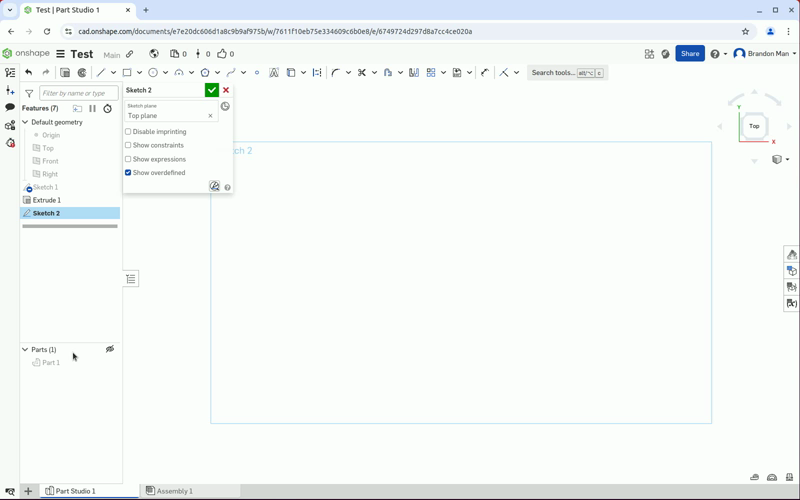
key(l)
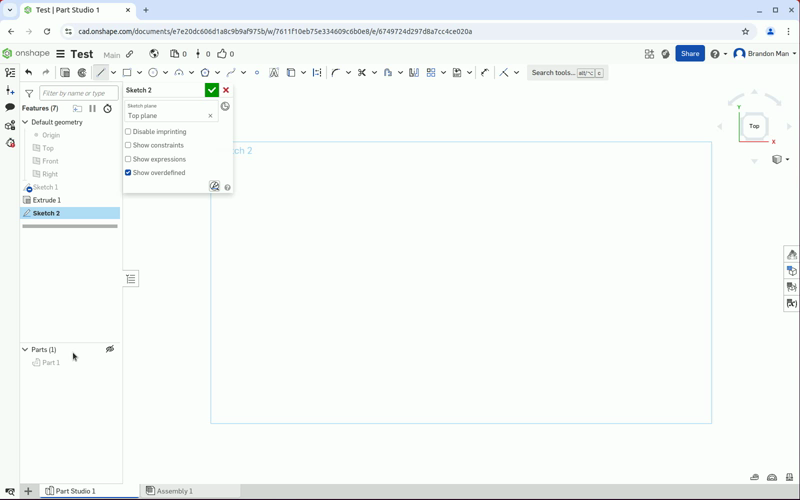
key_down(shift)
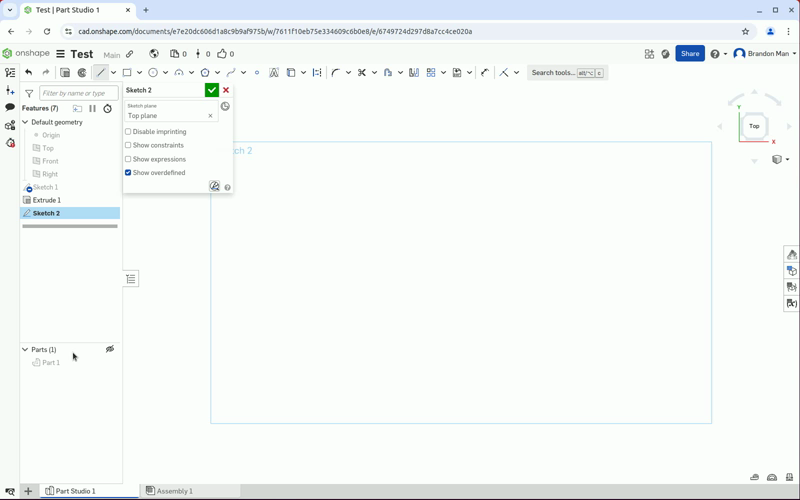
mouse_move(460, 395)
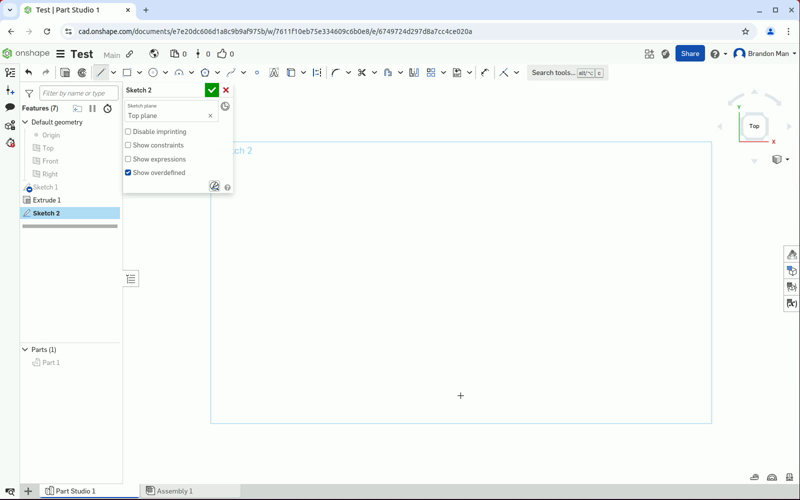
click(460, 395)
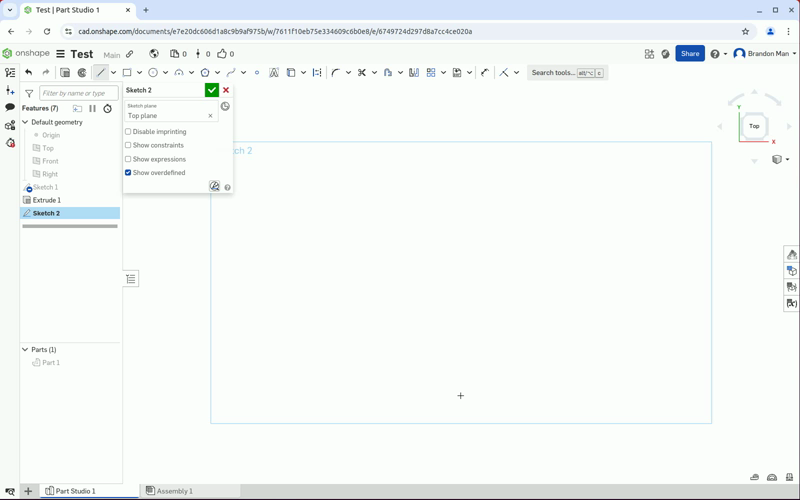
key_up(shift)
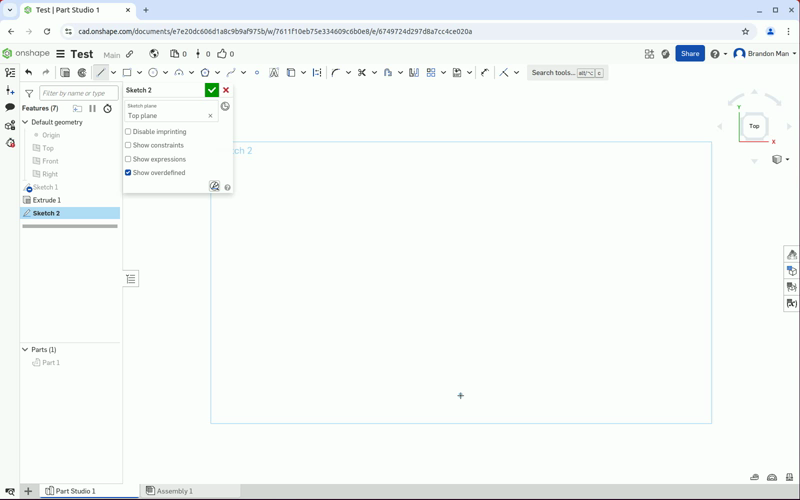
key_down(shift)
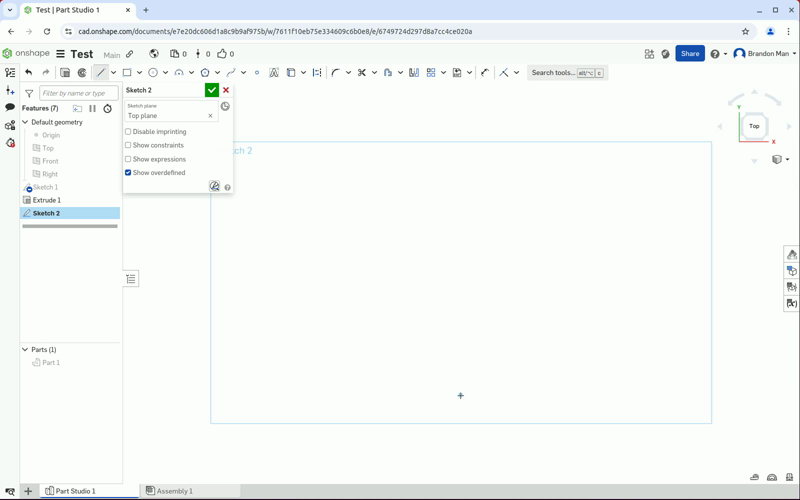
mouse_move(490, 395)
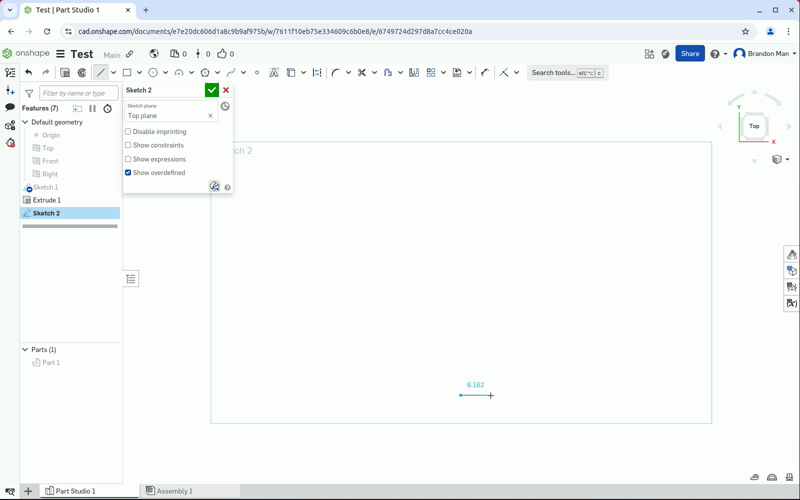
mouse_move(517, 395)
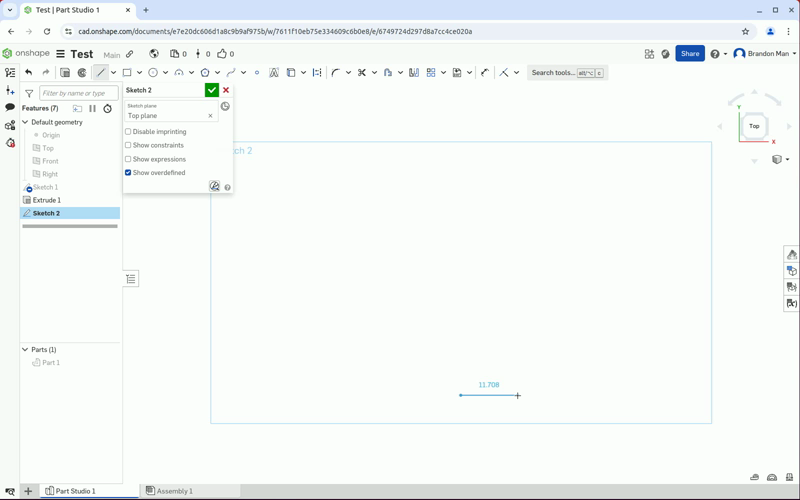
click(517, 395)
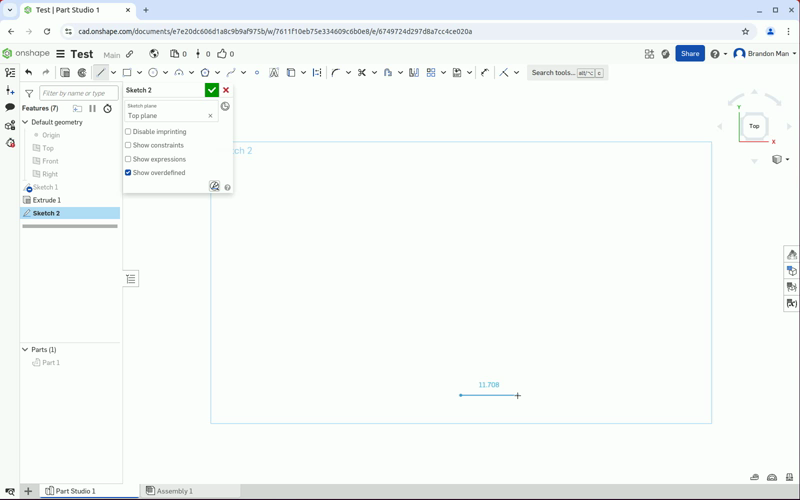
key_up(shift)
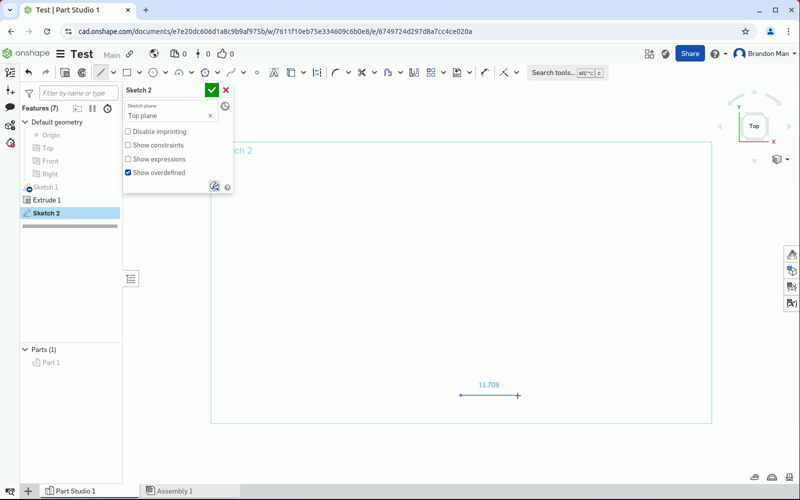
key_down(shift)
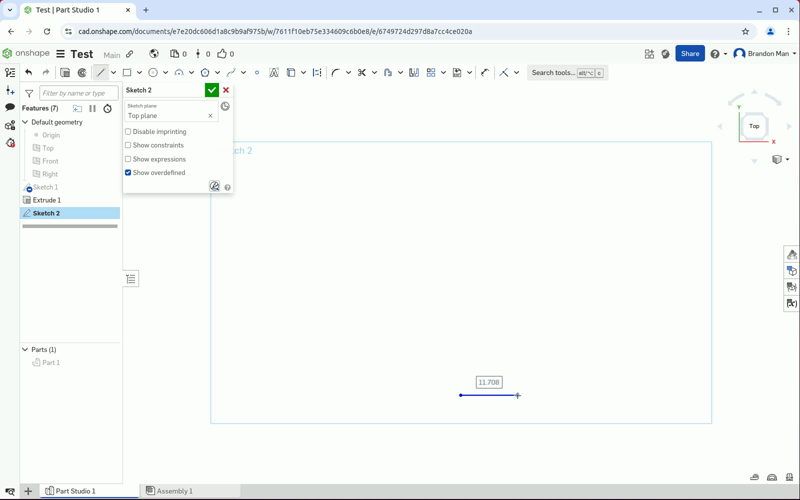
mouse_move(517, 282)
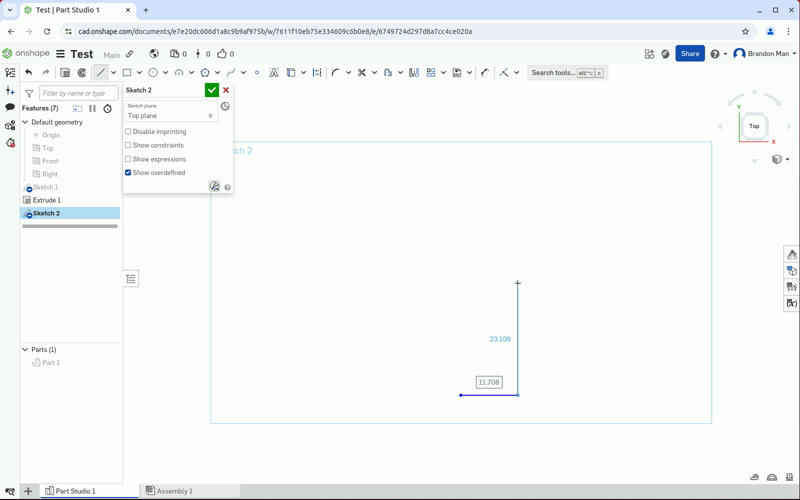
click(517, 282)
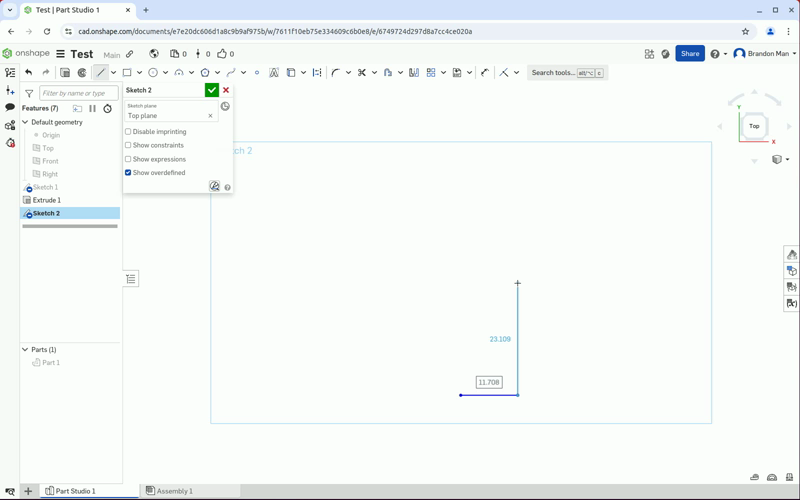
key_up(shift)
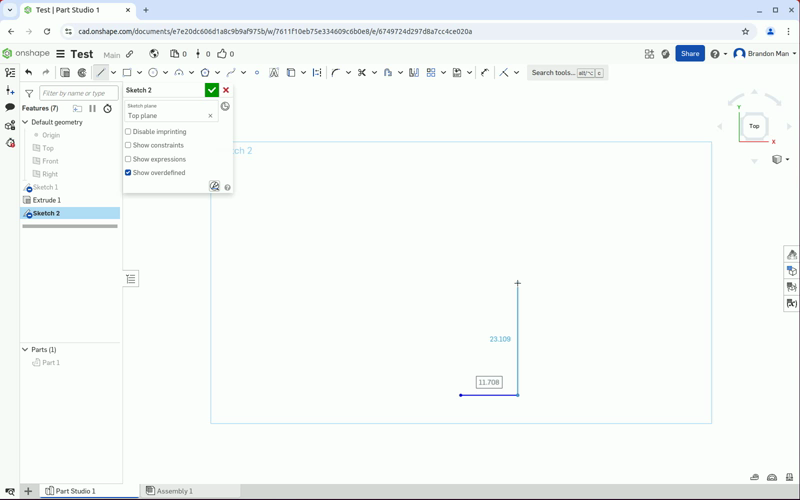
key_down(shift)
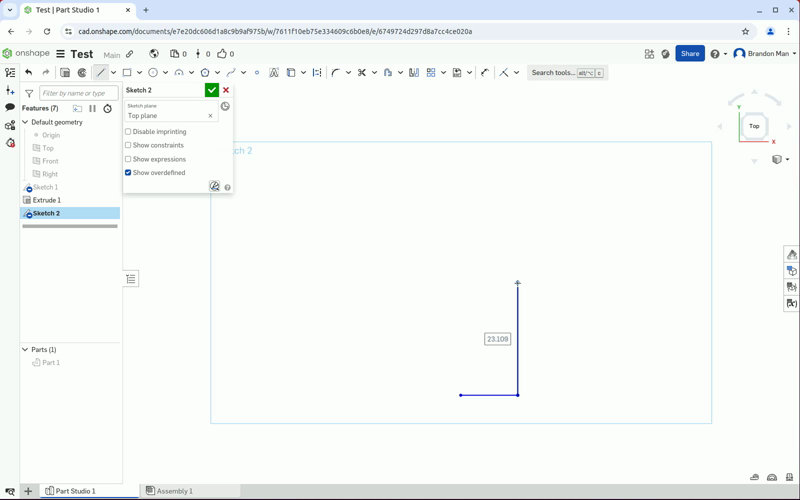
mouse_move(547, 282)
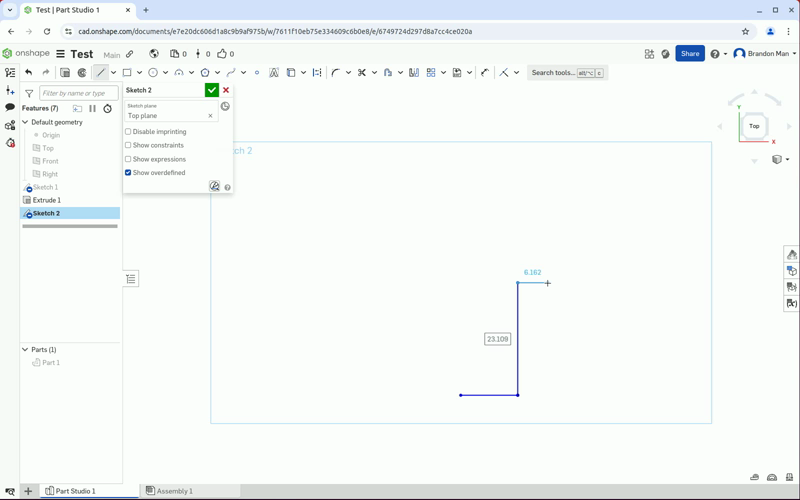
mouse_move(460, 282)
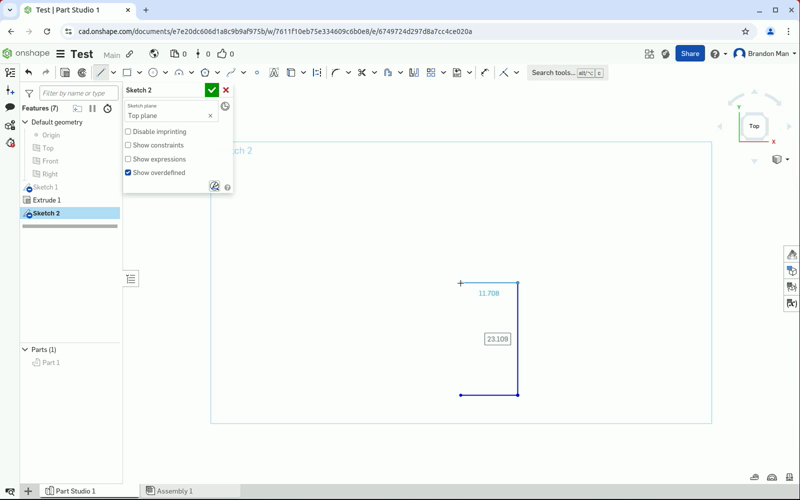
click(460, 282)
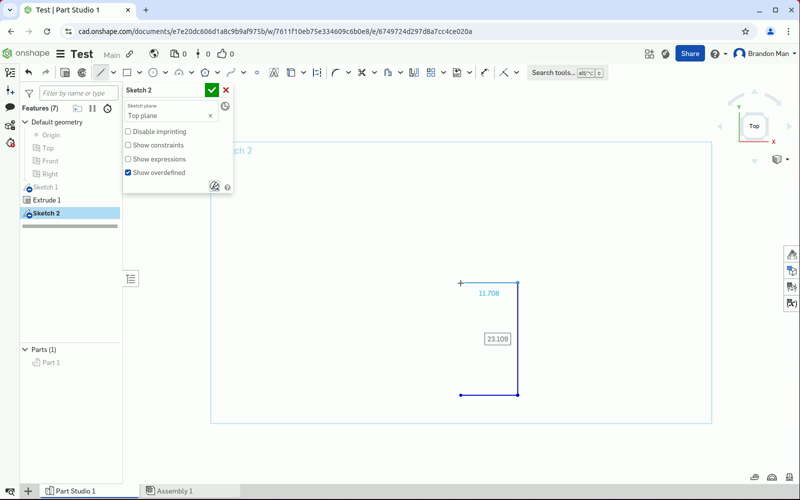
key_up(shift)
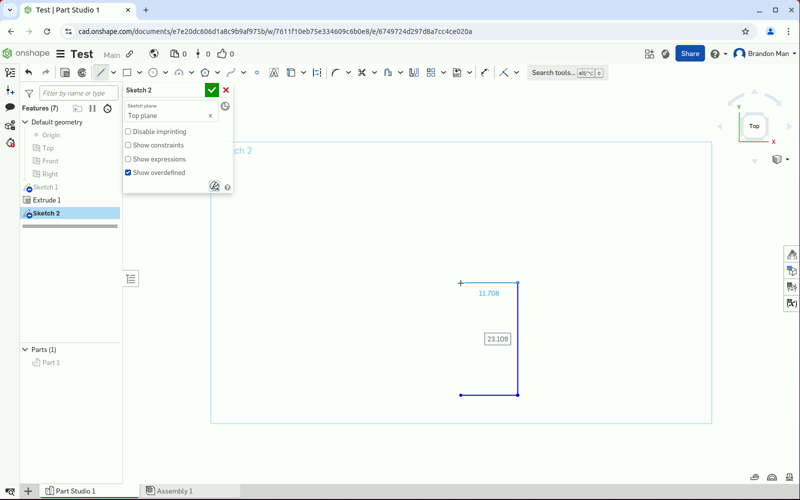
key_down(shift)
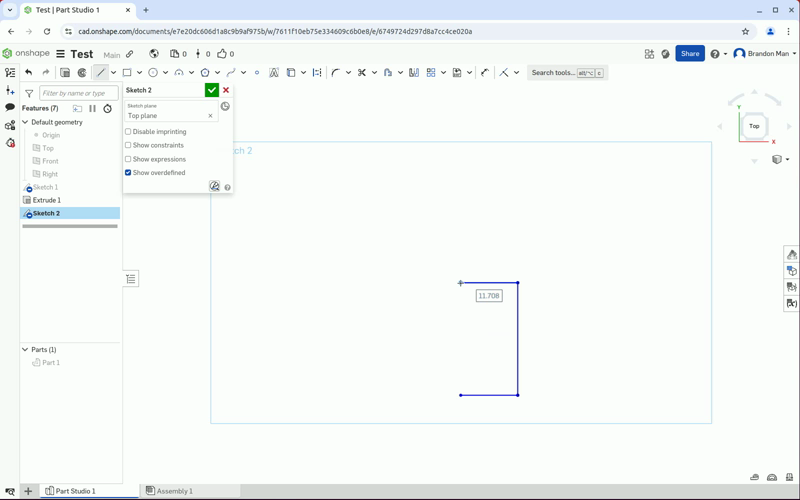
mouse_move(460, 366)
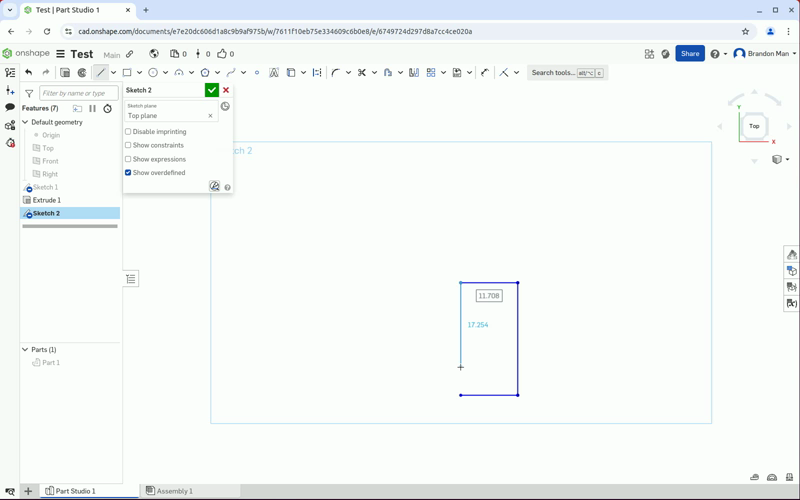
click(460, 366)
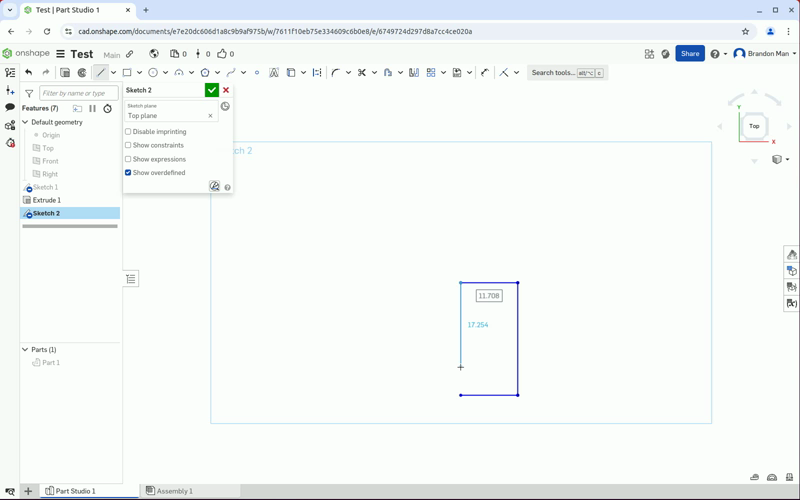
key_up(shift)
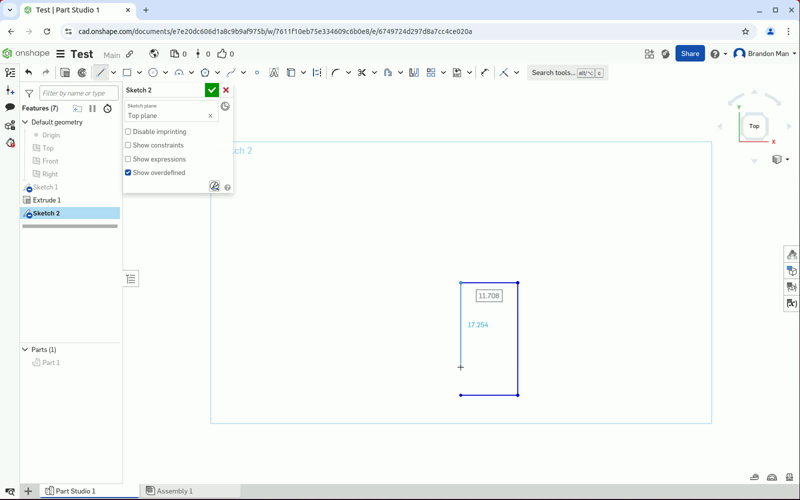
mouse_move(490, 366)
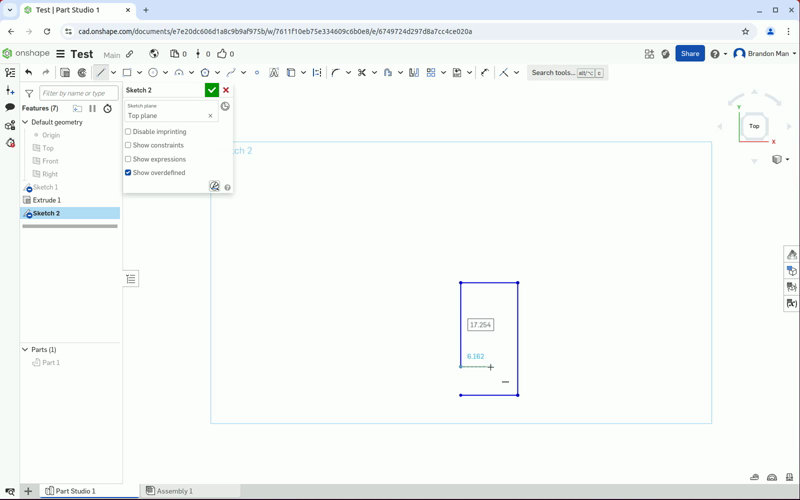
key_down(shift)
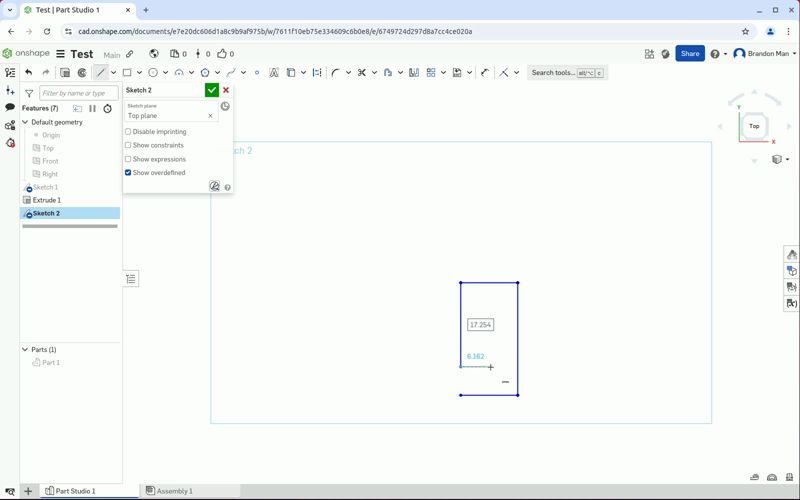
mouse_move(460, 395)
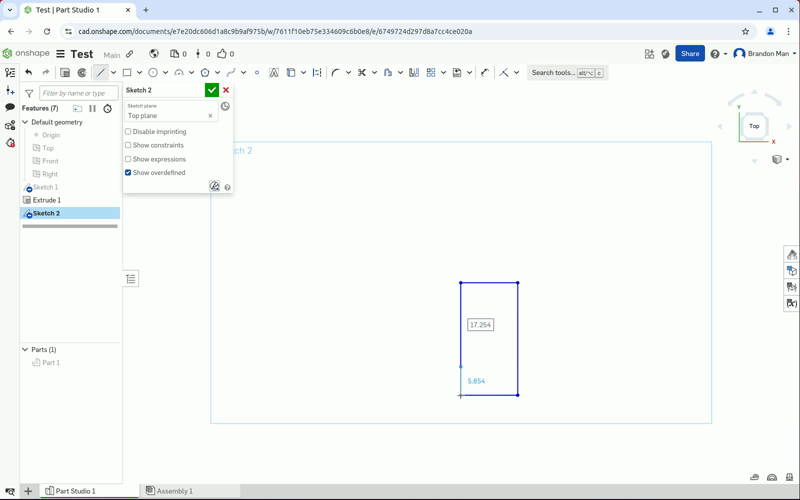
key_up(shift)
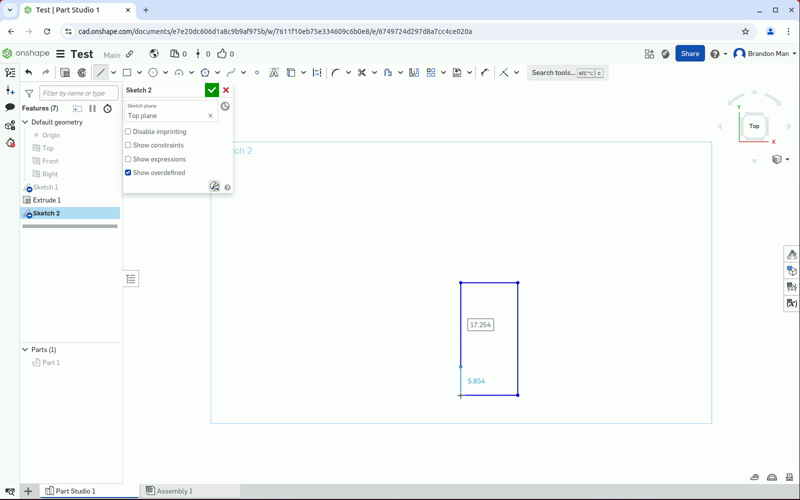
click(460, 395)
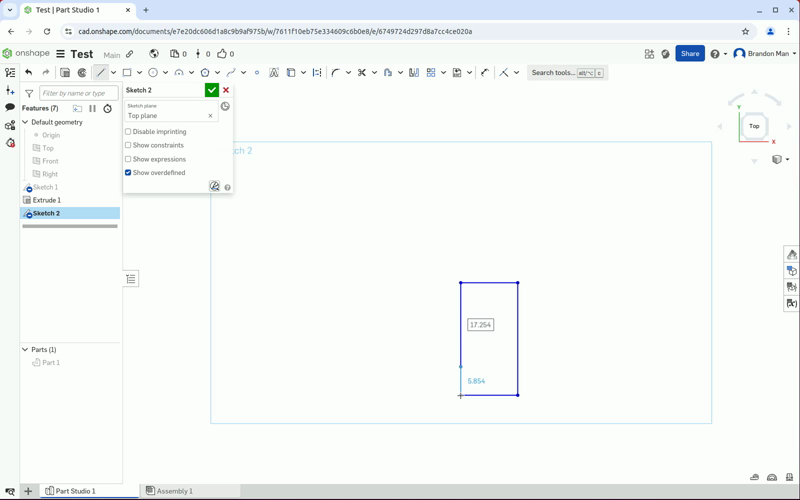
key(esc)
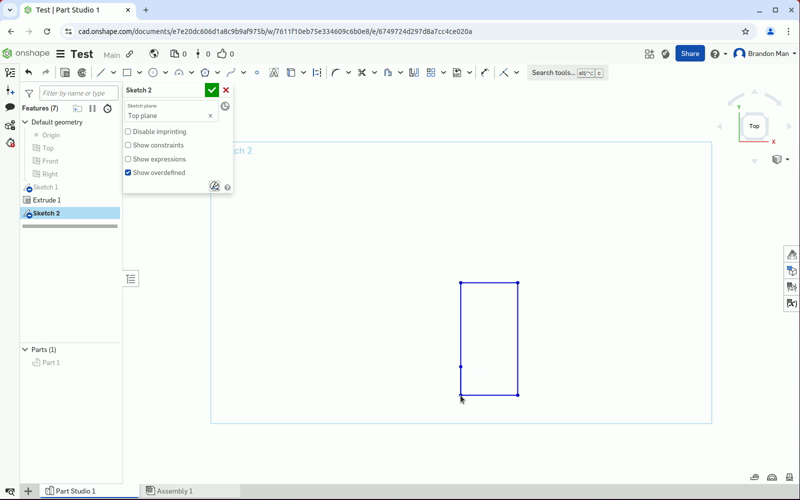
mouse_move(476, 294)
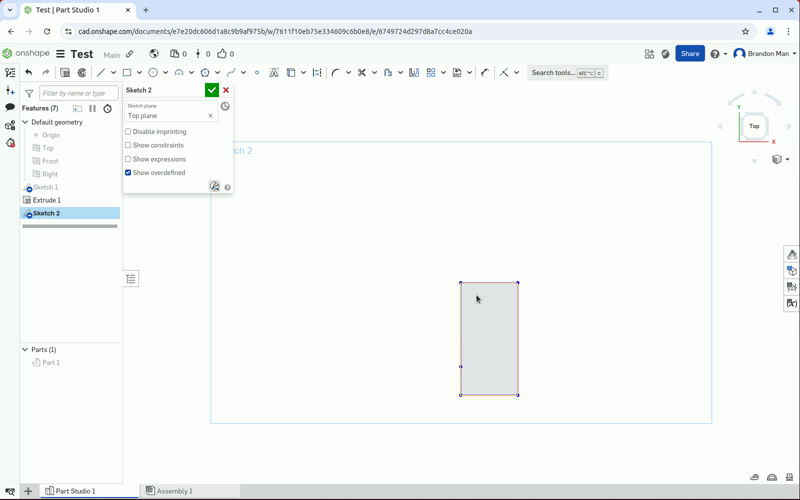
click(476, 294)
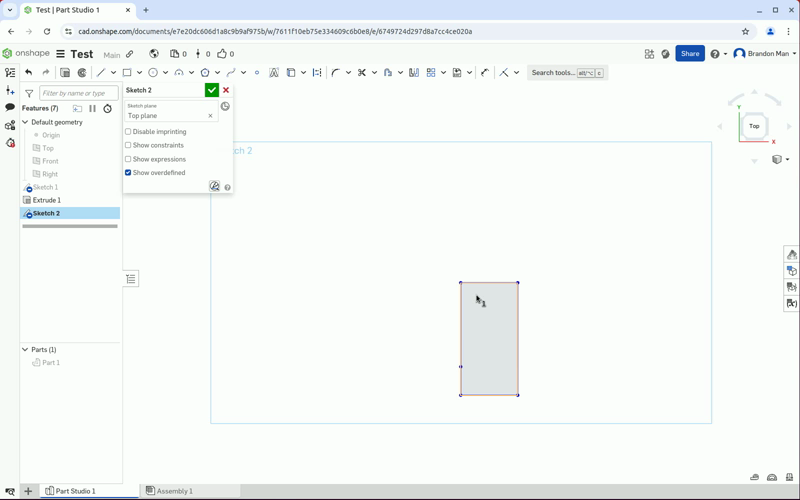
mouse_move(73, 352)
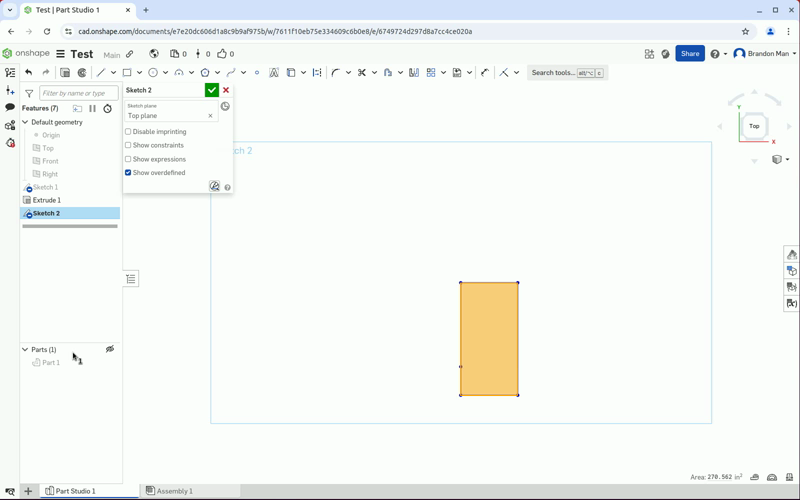
key(shift+y)
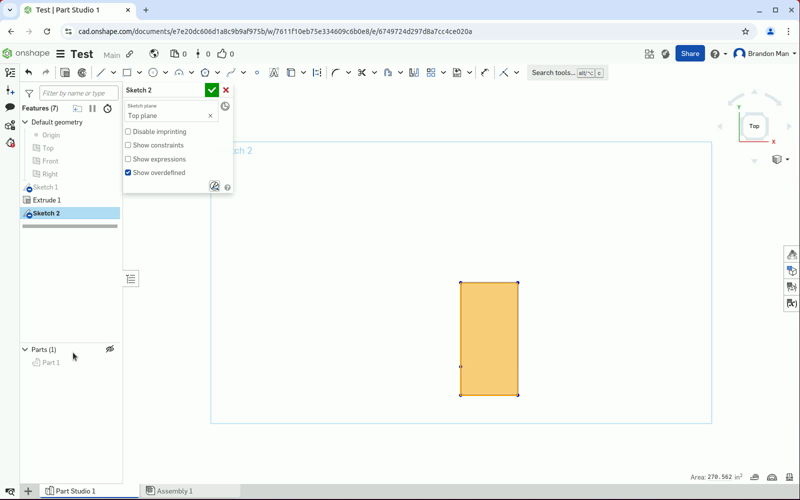
key(shift+e)
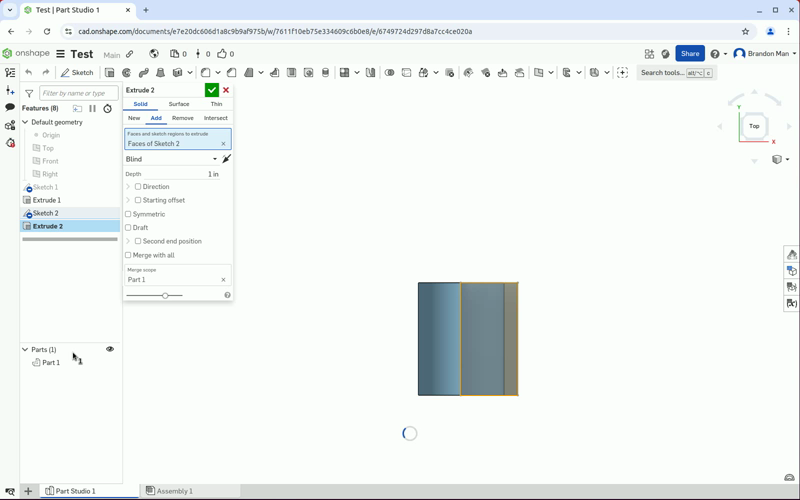
mouse_move(143, 106)
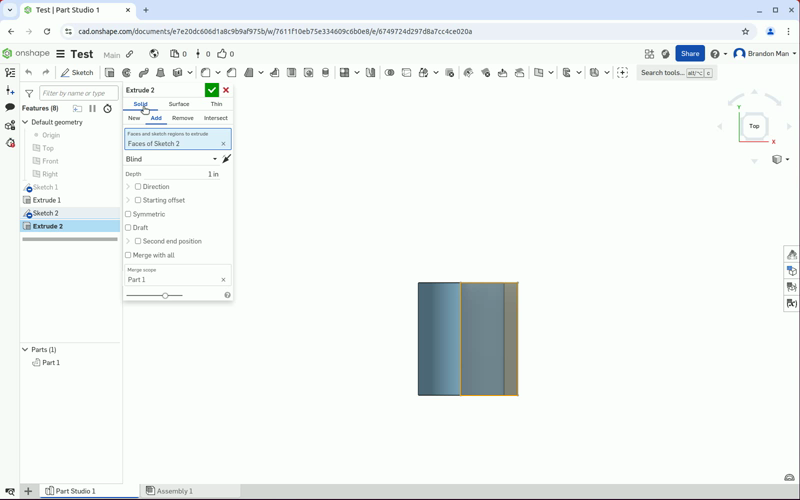
click(143, 106)
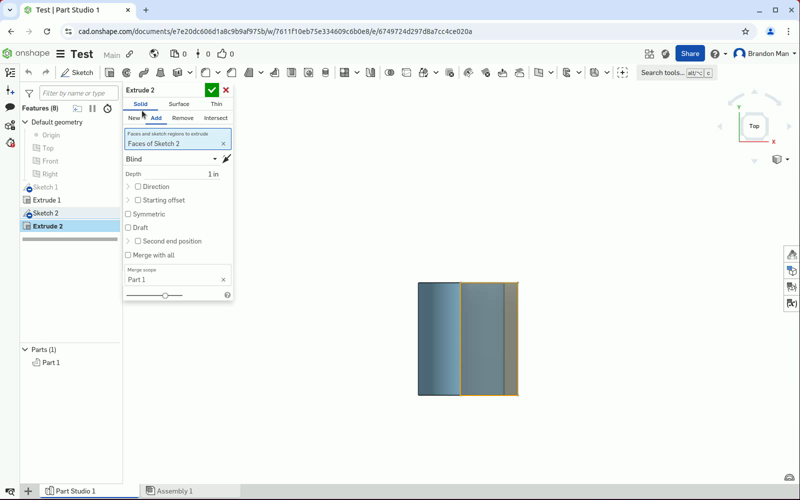
mouse_move(137, 120)
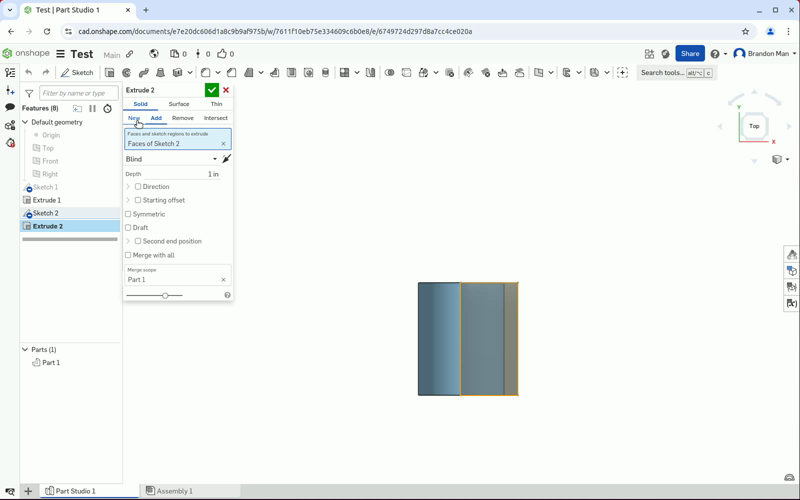
click(137, 120)
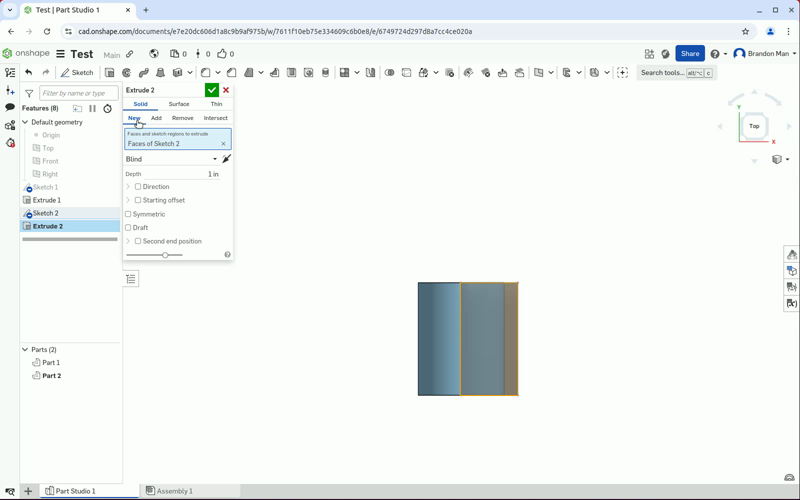
key(tab, 4)
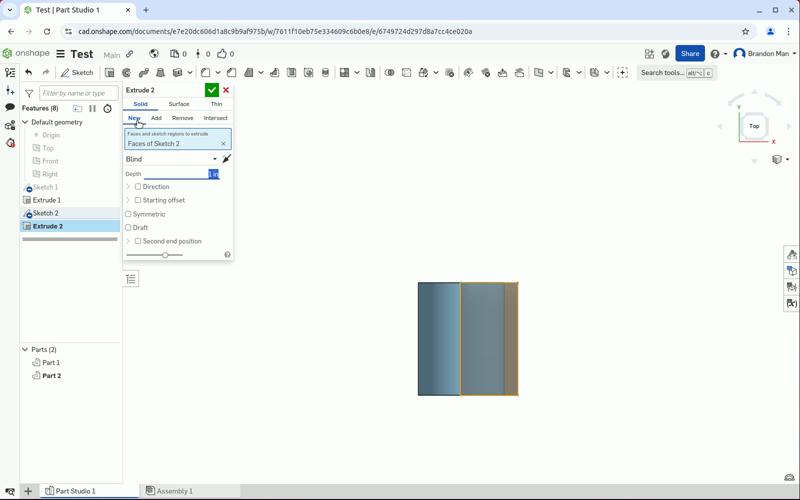
text(8.666)
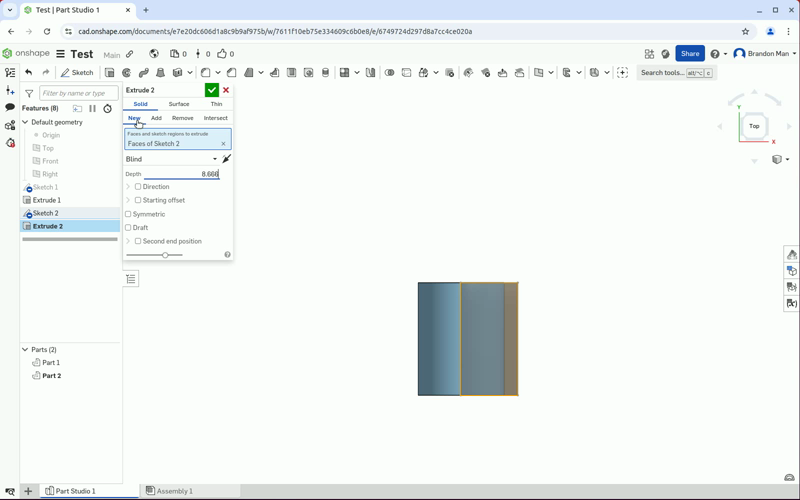
key(enter)
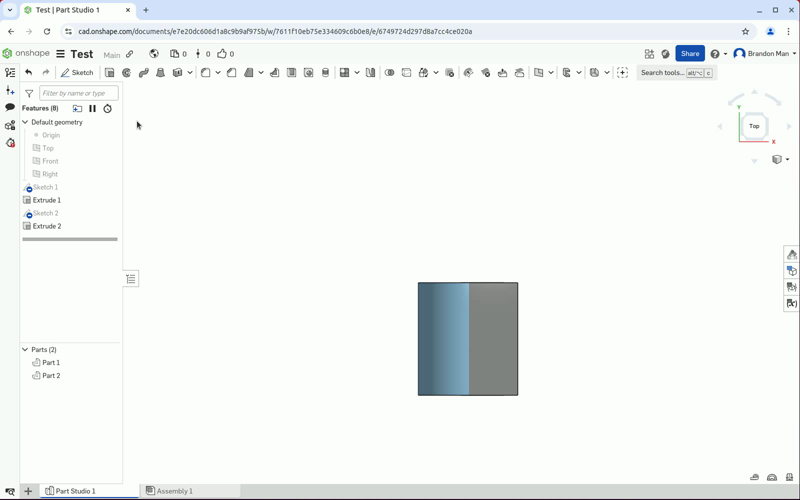
key(shift+h)
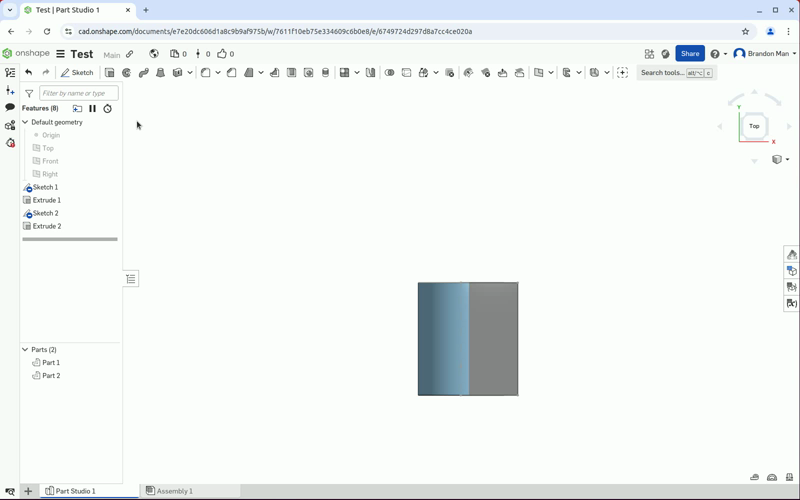
key(shift+h)
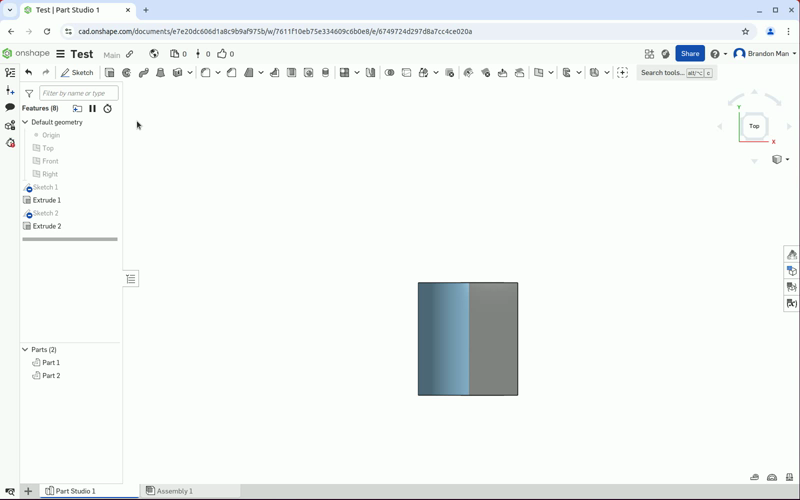
mouse_move(73, 189)
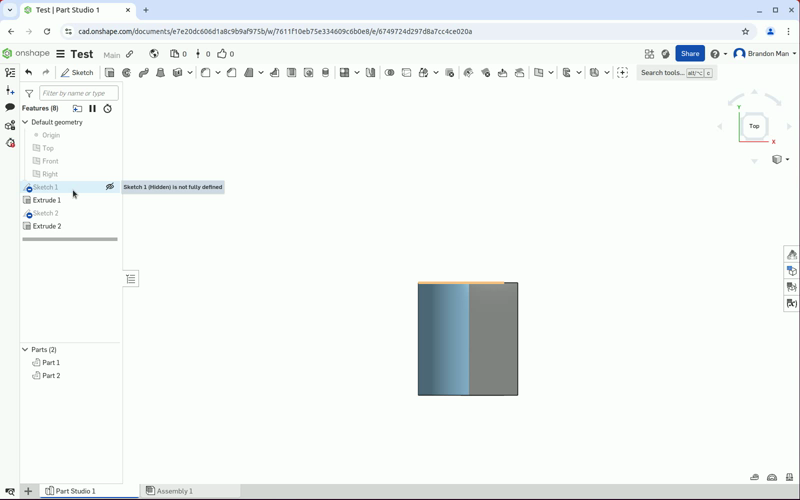
click(73, 189)
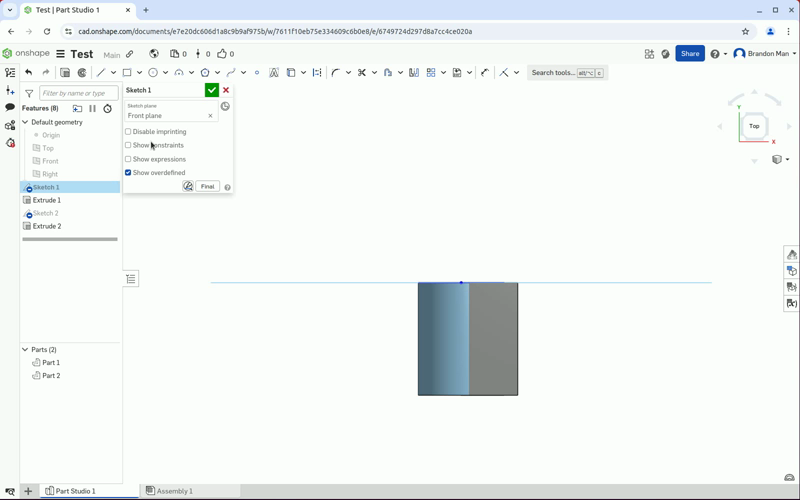
mouse_move(229, 92)
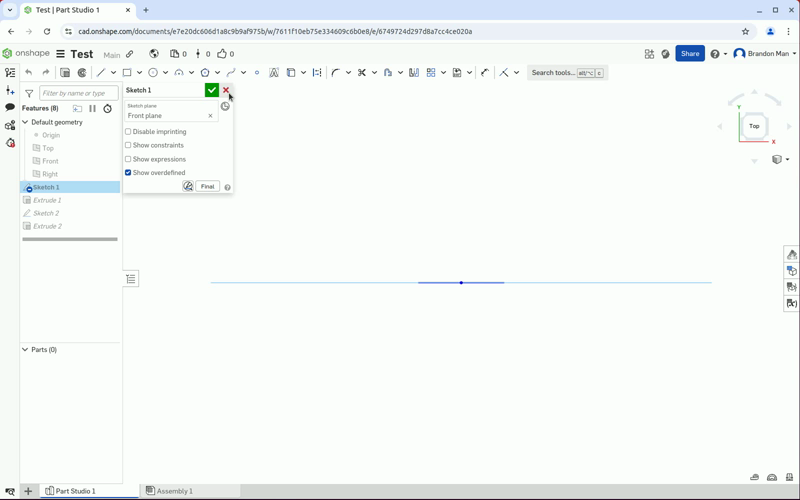
click(229, 92)
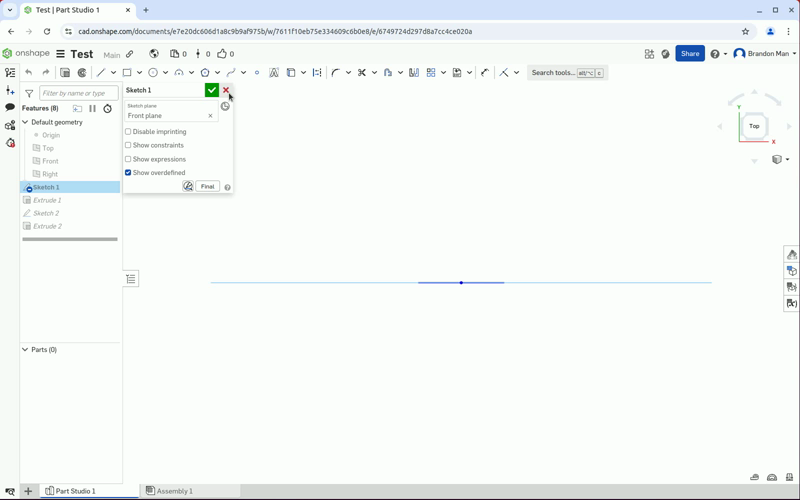
key(shift+s)
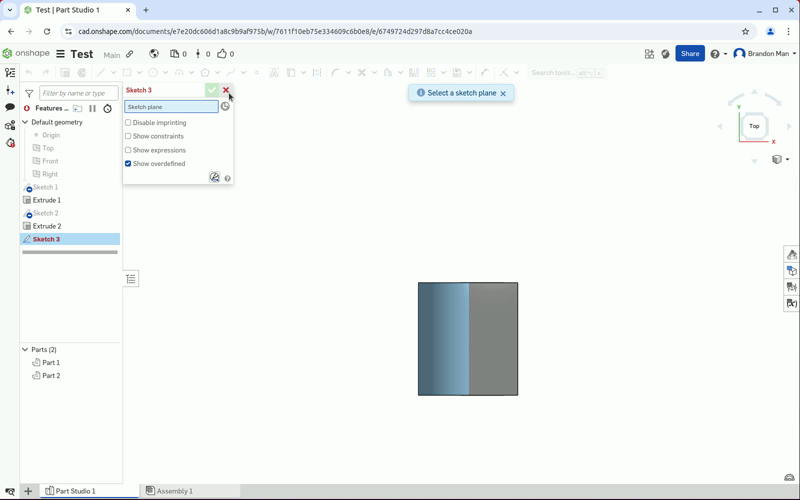
mouse_move(73, 150)
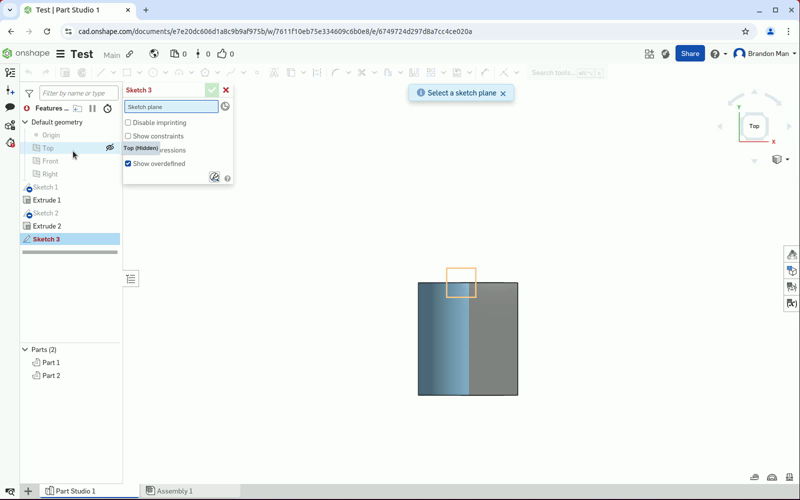
click(73, 150)
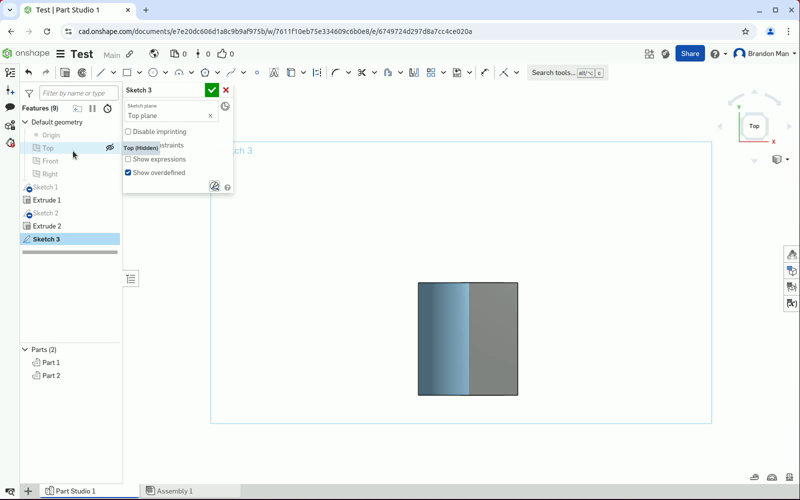
mouse_move(73, 352)
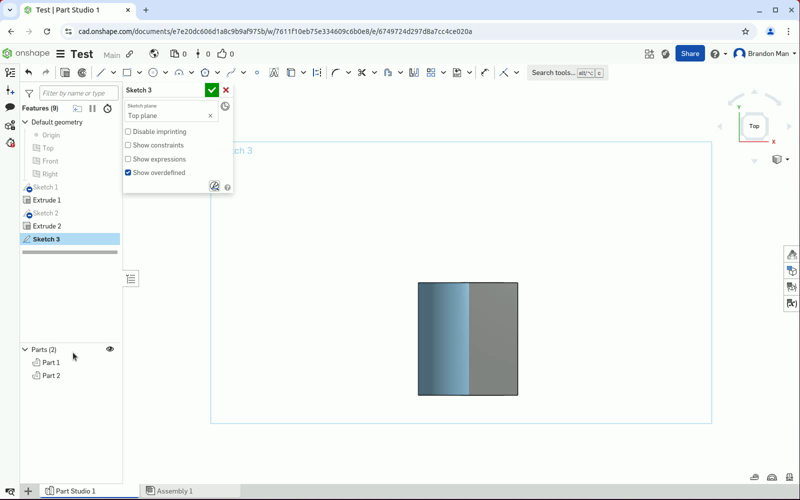
key(y)
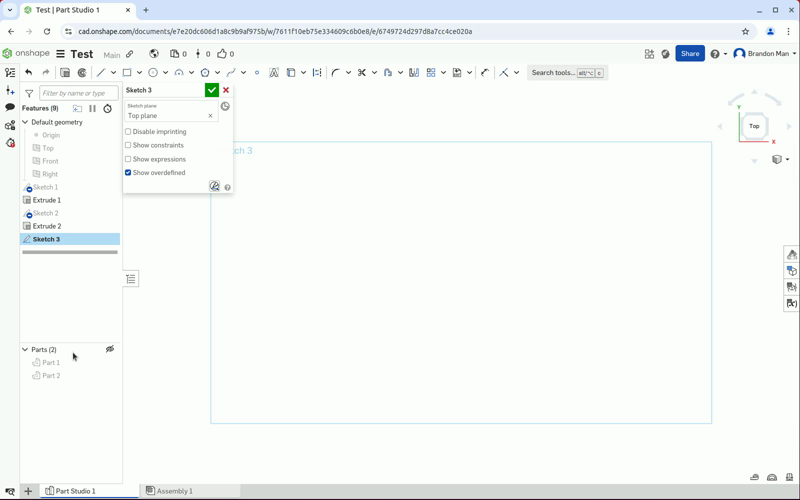
key(l)
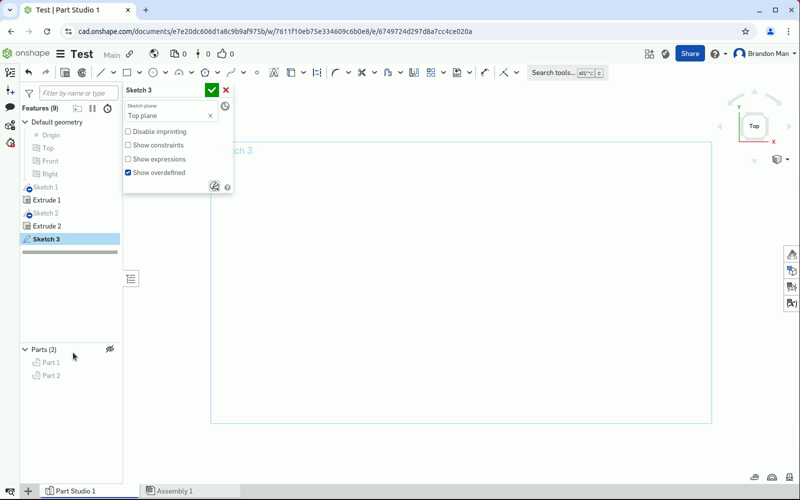
key_down(shift)
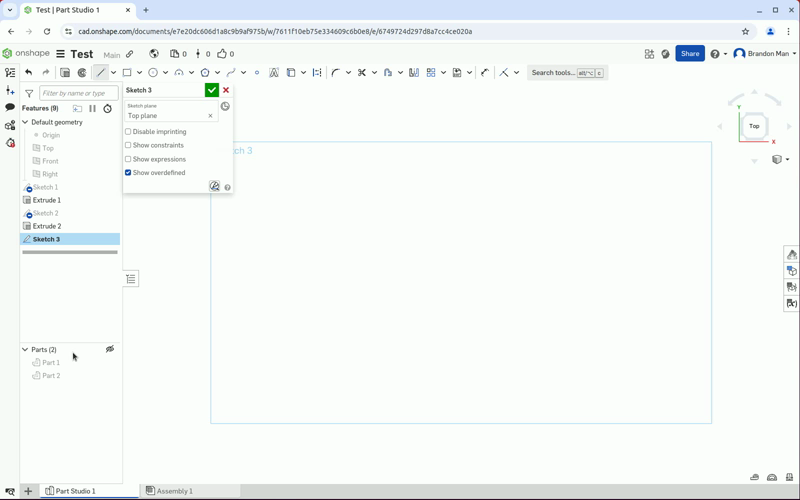
mouse_move(404, 395)
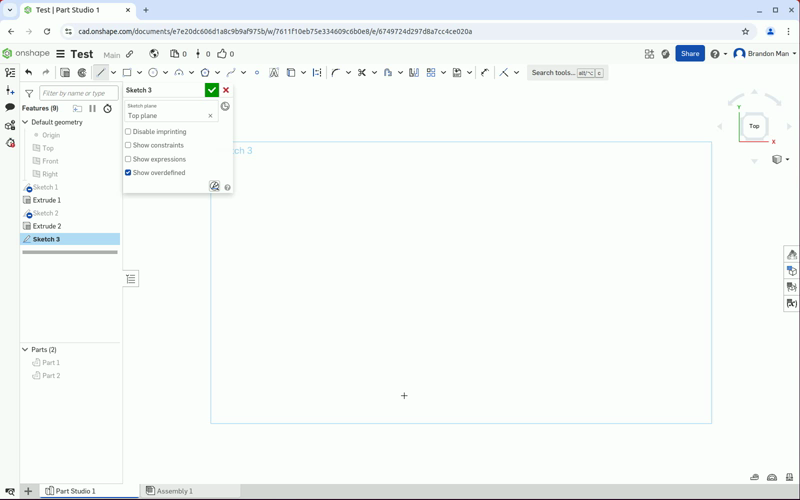
click(404, 395)
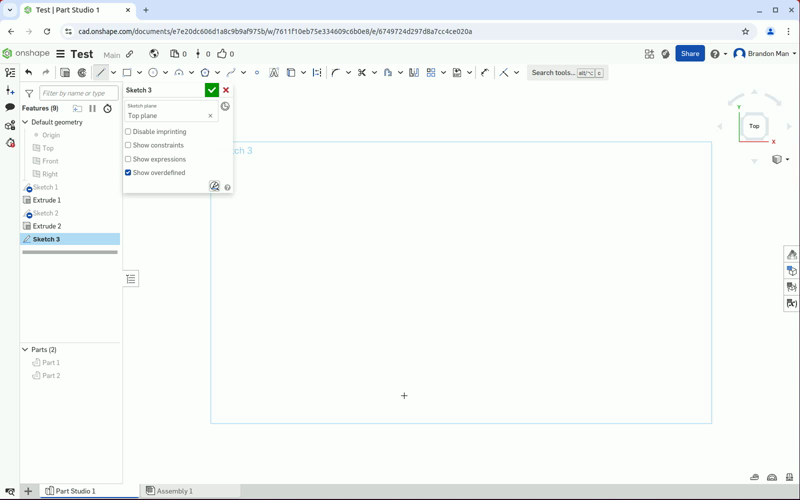
key_up(shift)
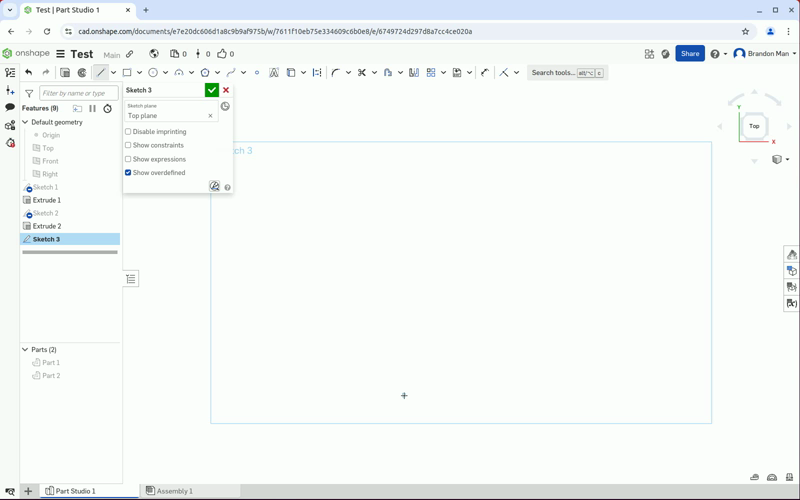
key_down(shift)
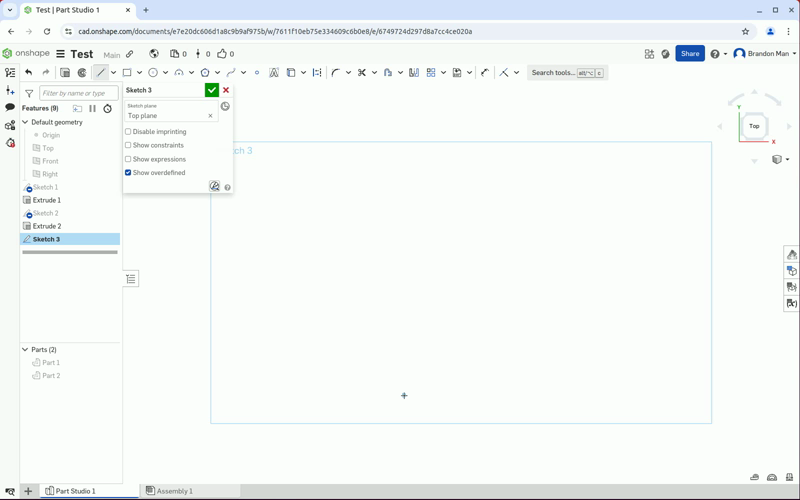
mouse_move(434, 395)
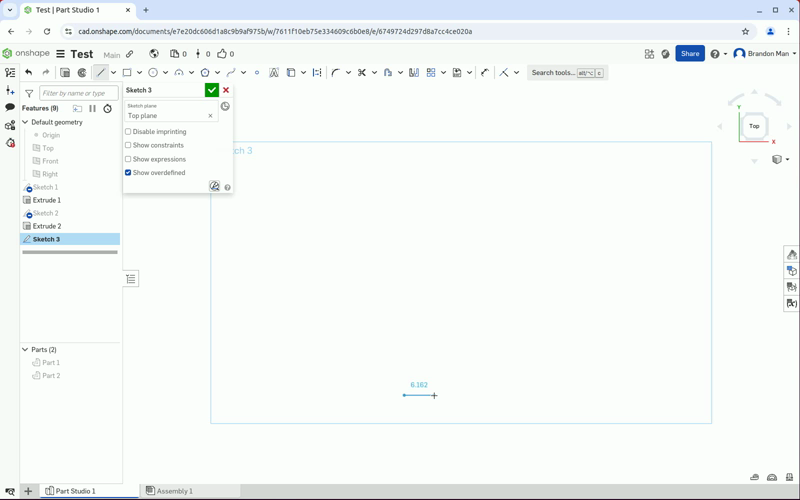
mouse_move(461, 395)
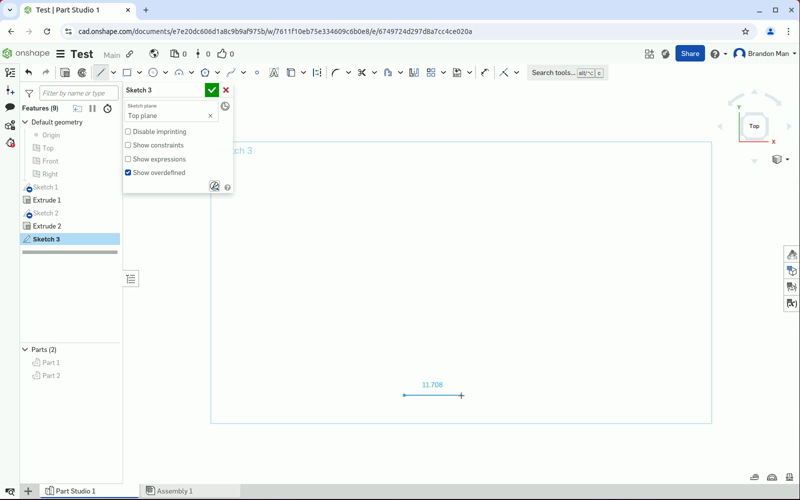
click(461, 395)
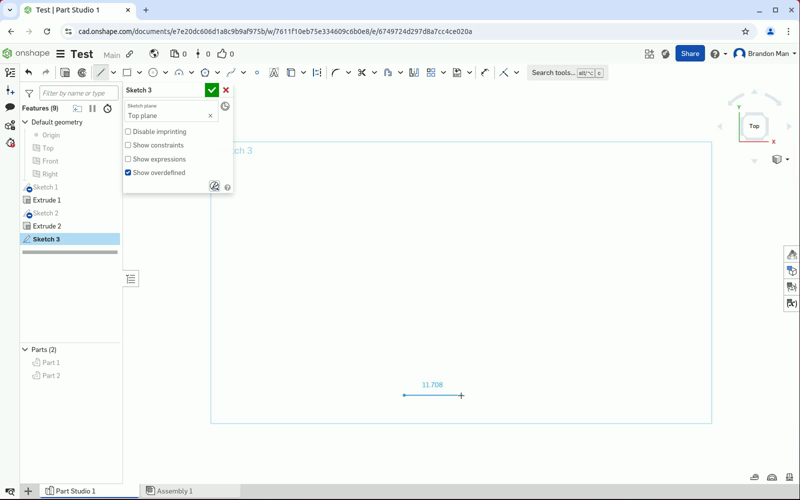
key_up(shift)
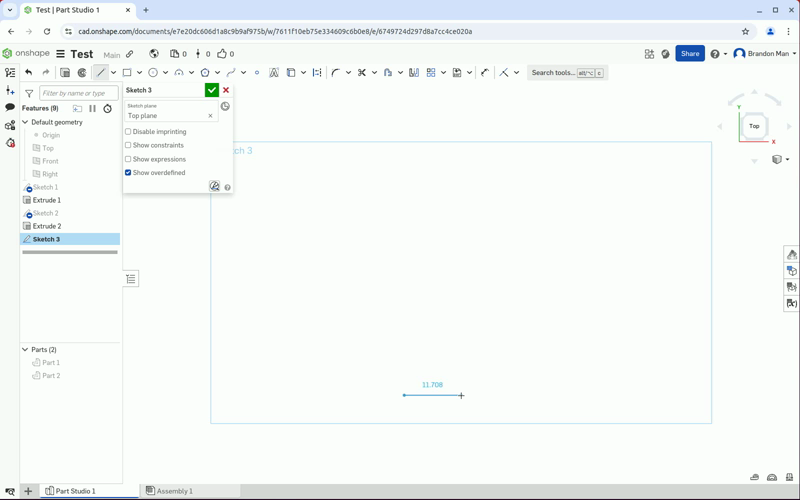
key_down(shift)
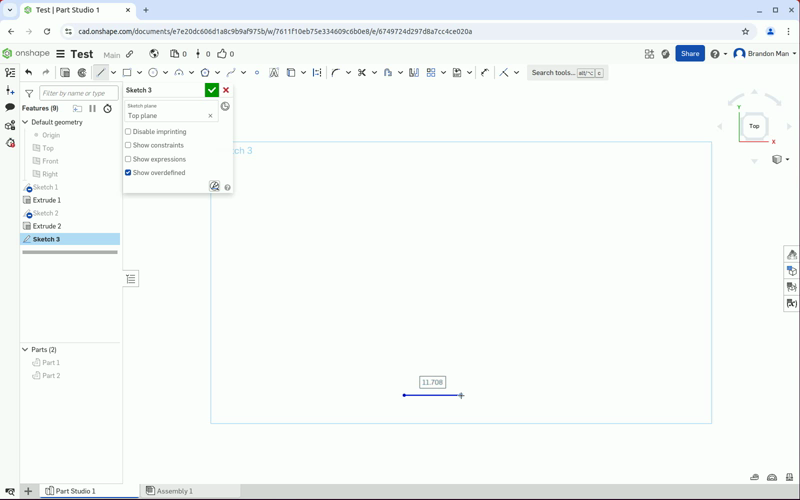
mouse_move(491, 395)
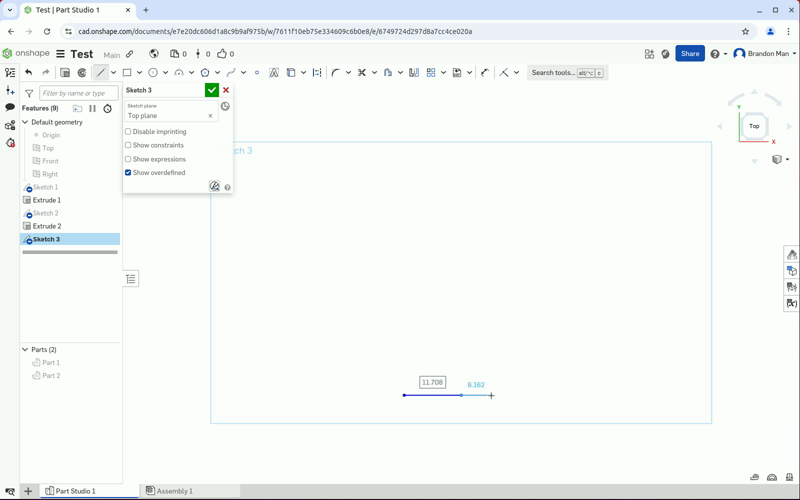
mouse_move(461, 366)
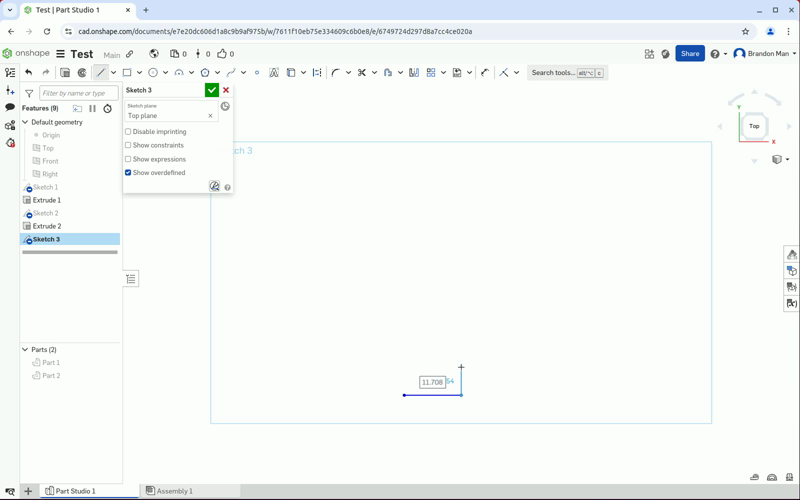
click(461, 366)
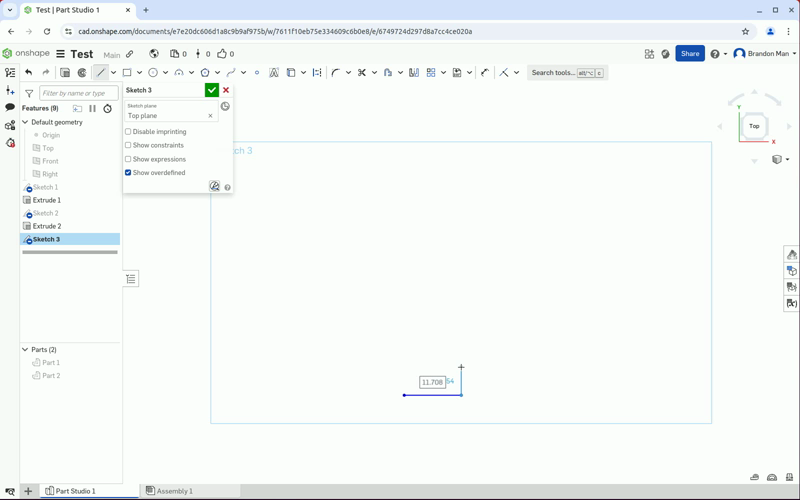
key_up(shift)
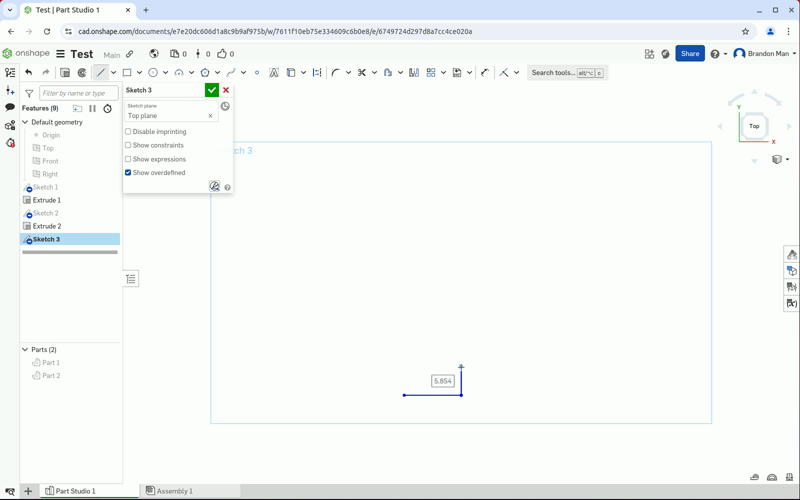
key_down(shift)
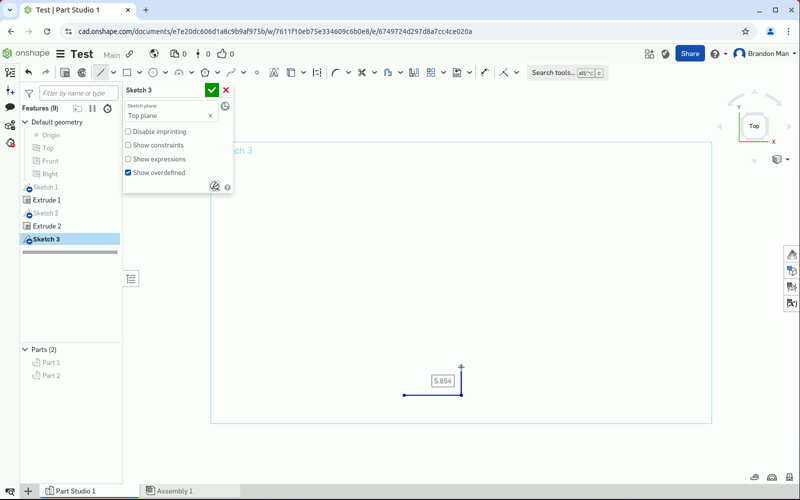
mouse_move(461, 282)
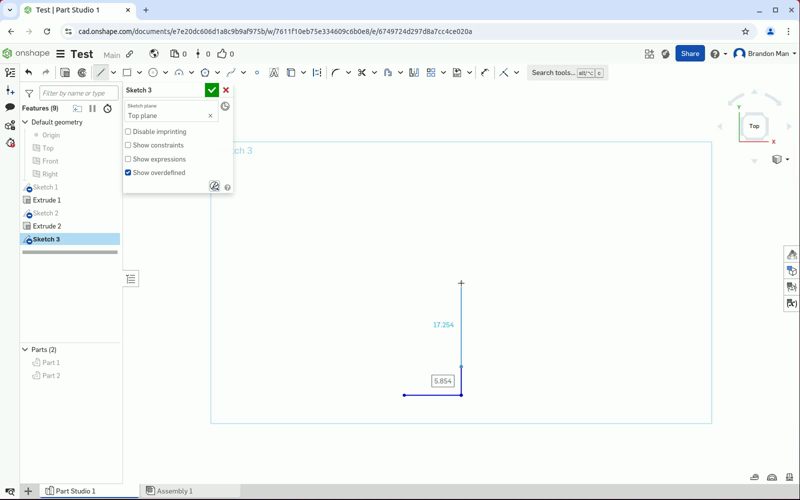
click(461, 282)
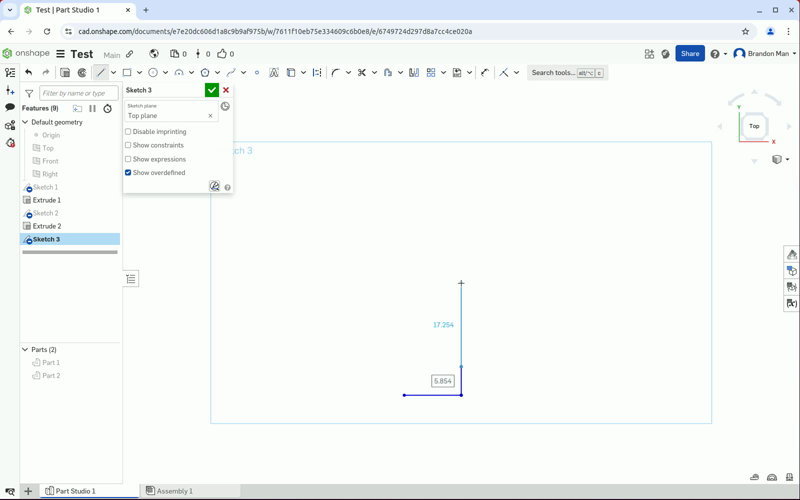
key_up(shift)
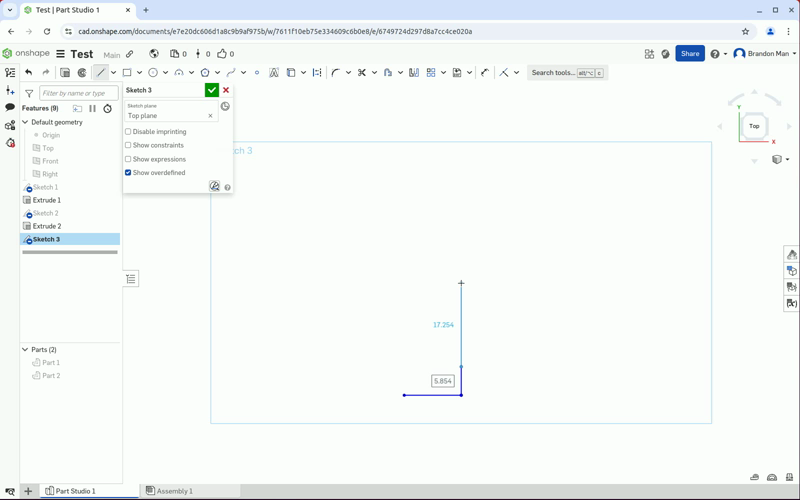
key_down(shift)
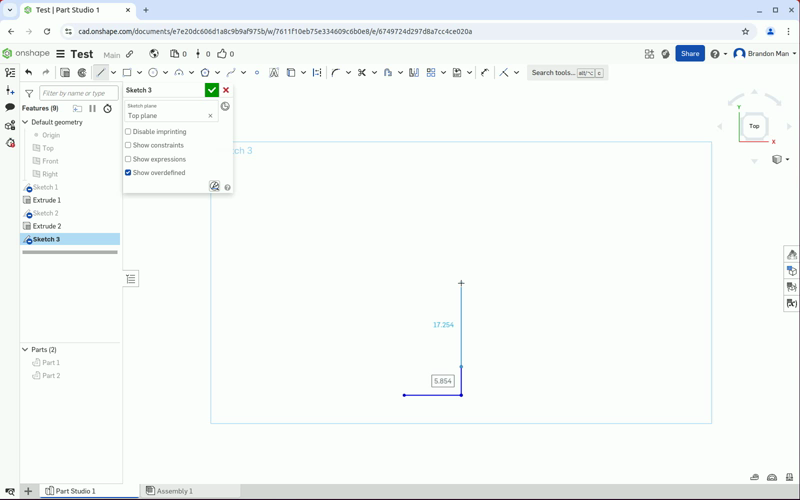
mouse_move(491, 282)
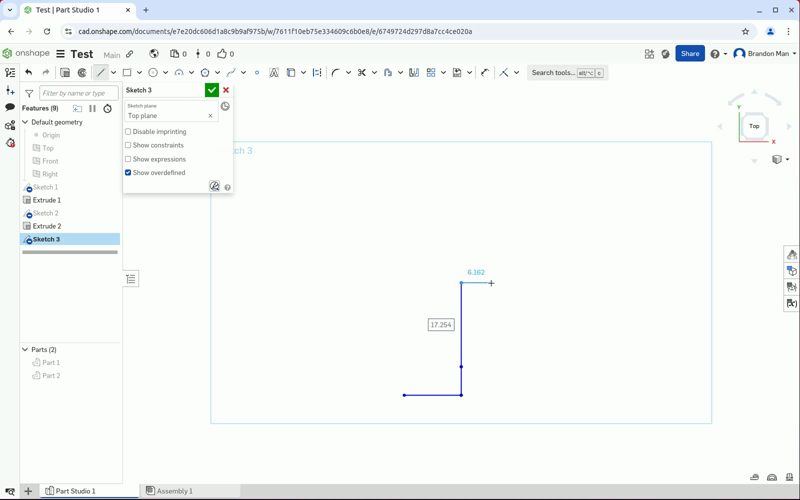
mouse_move(404, 282)
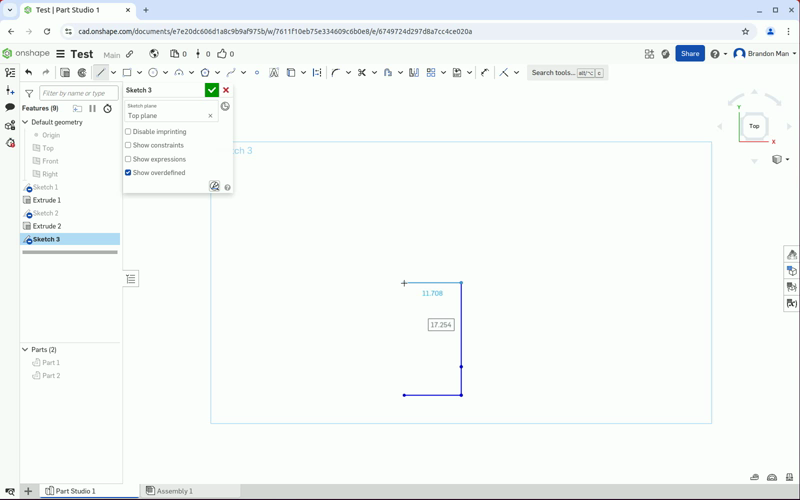
click(404, 282)
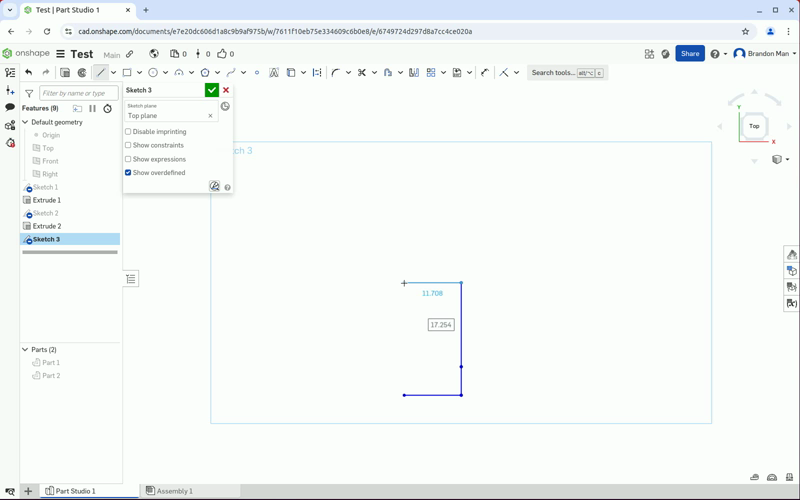
key_up(shift)
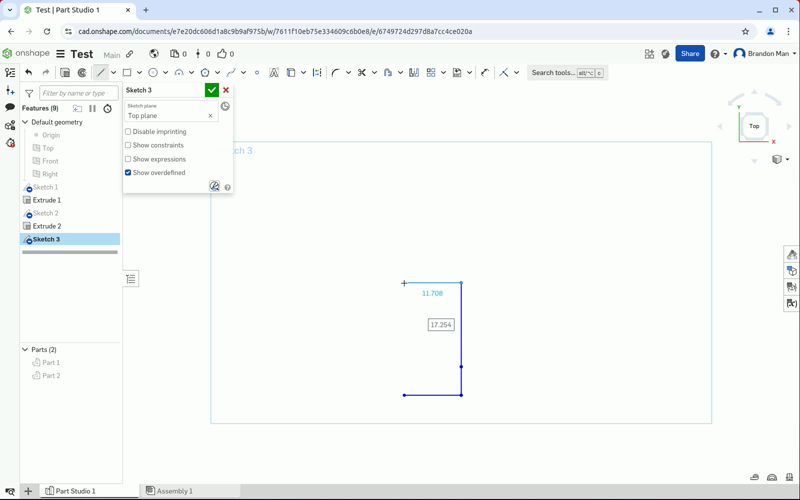
key_down(shift)
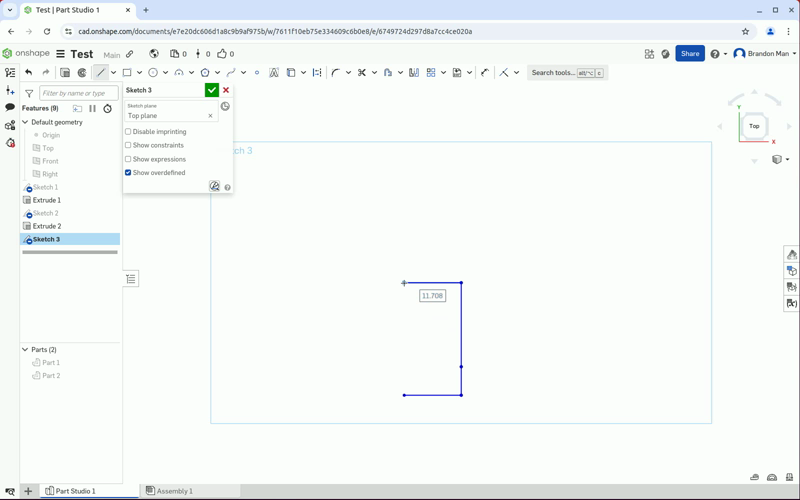
mouse_move(404, 395)
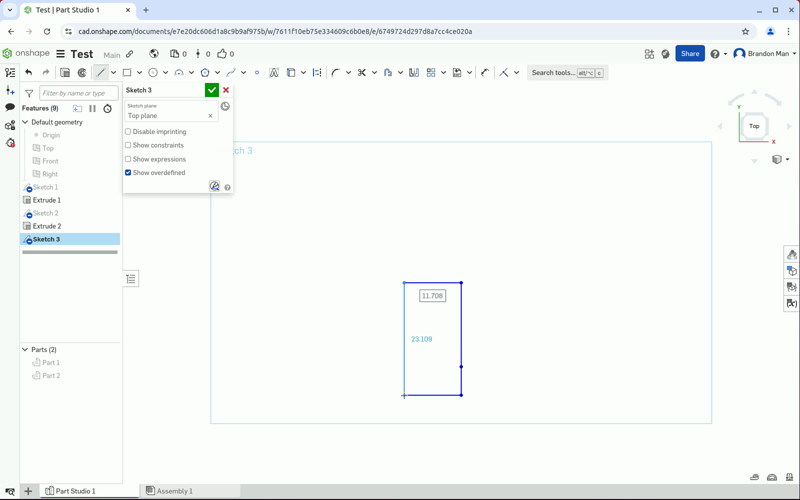
key_up(shift)
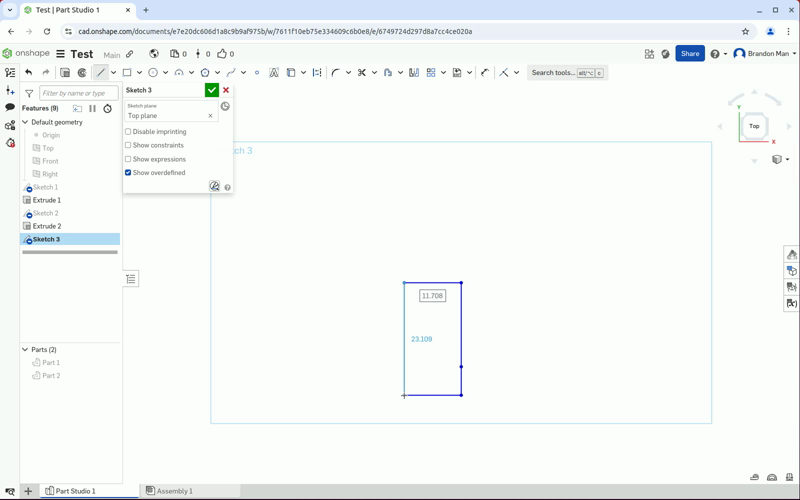
click(404, 395)
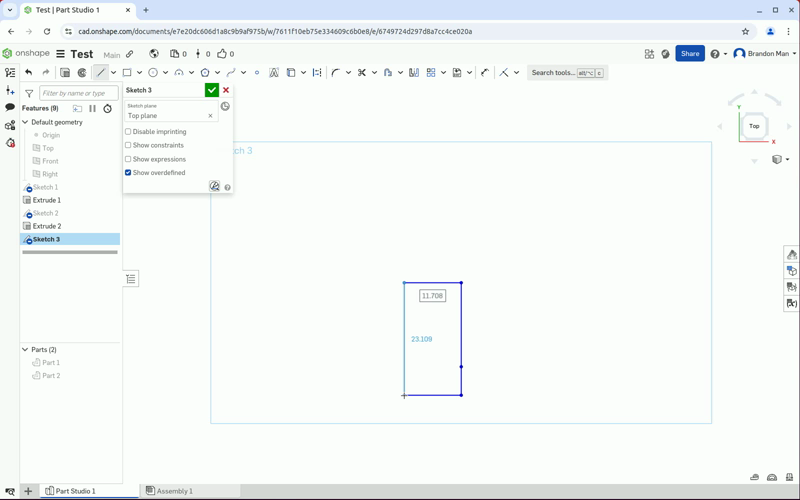
key(esc)
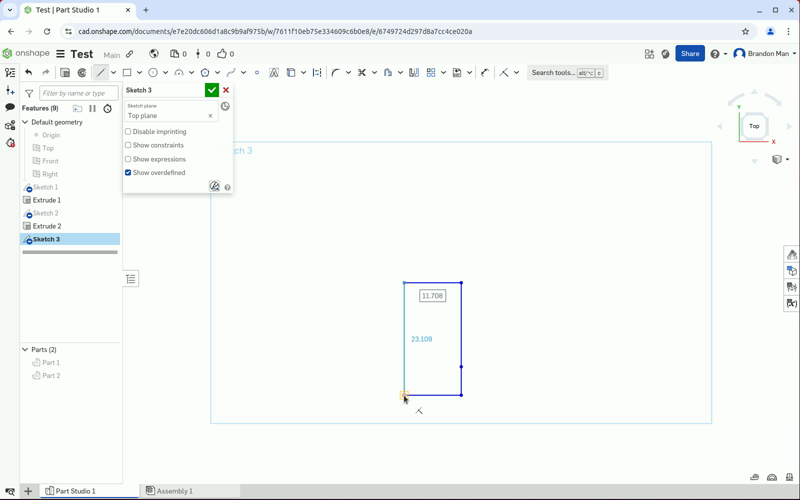
mouse_move(442, 354)
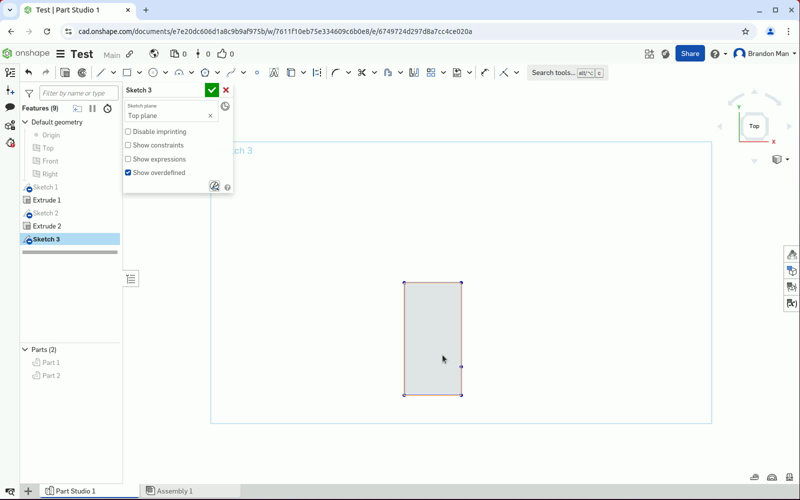
click(442, 354)
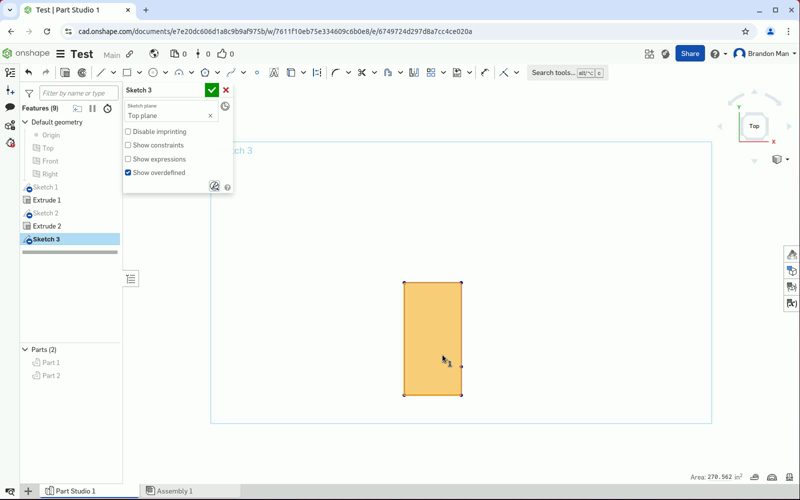
mouse_move(73, 352)
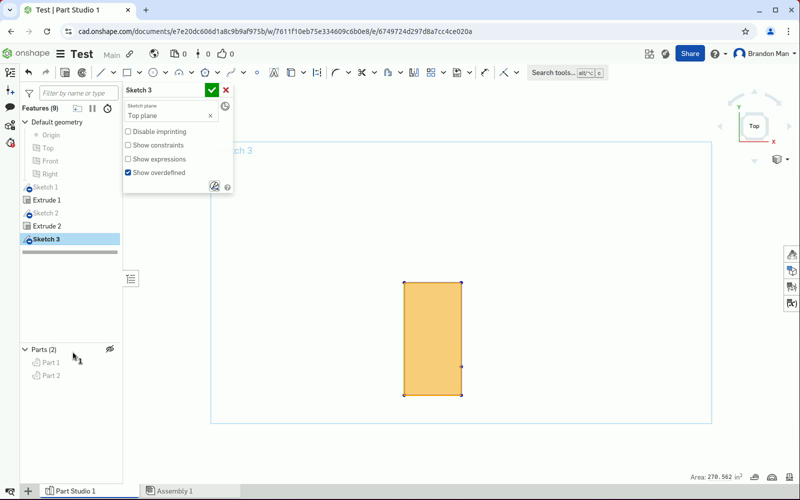
key(shift+y)
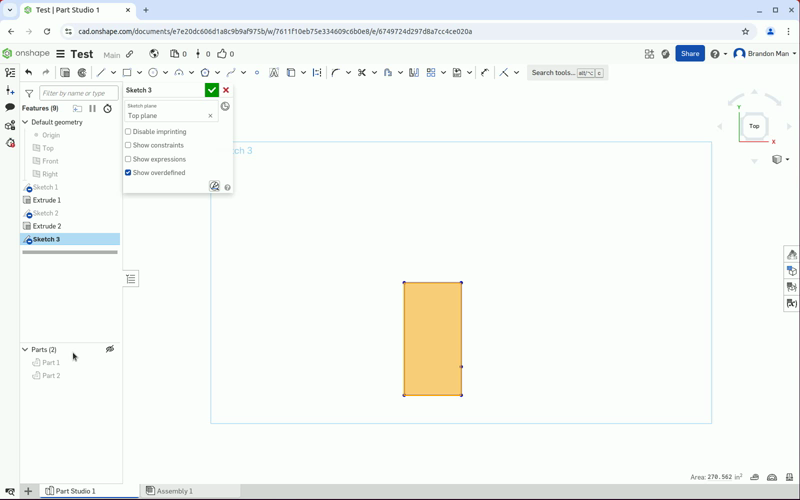
key(shift+e)
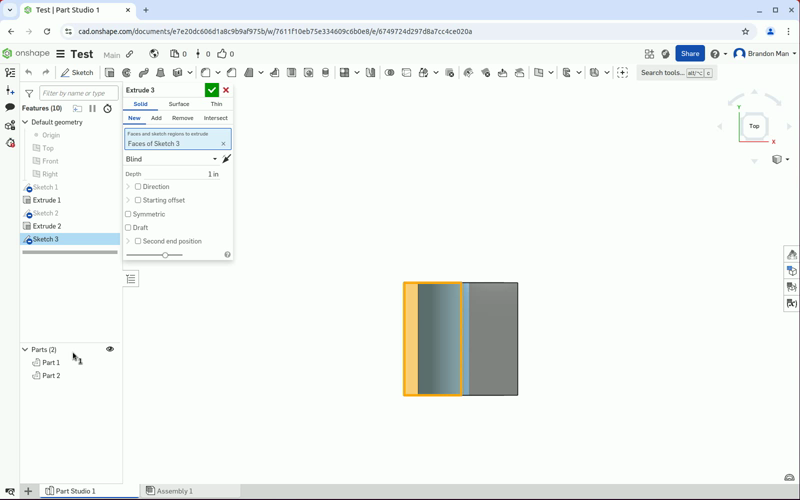
mouse_move(143, 106)
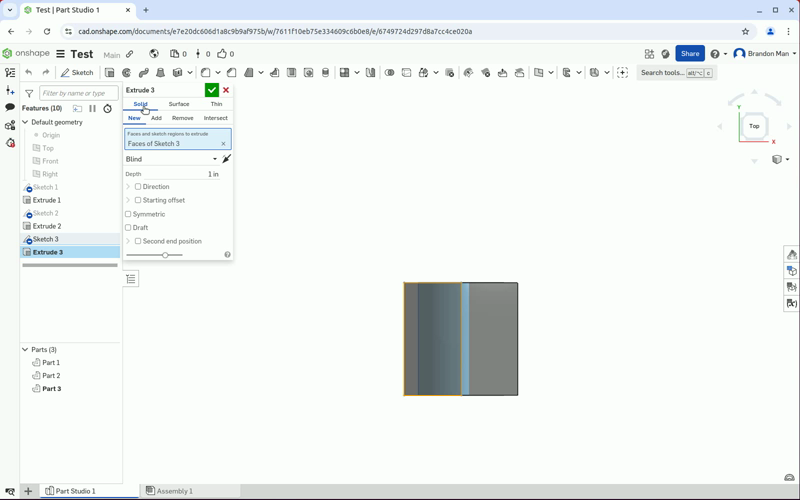
click(143, 106)
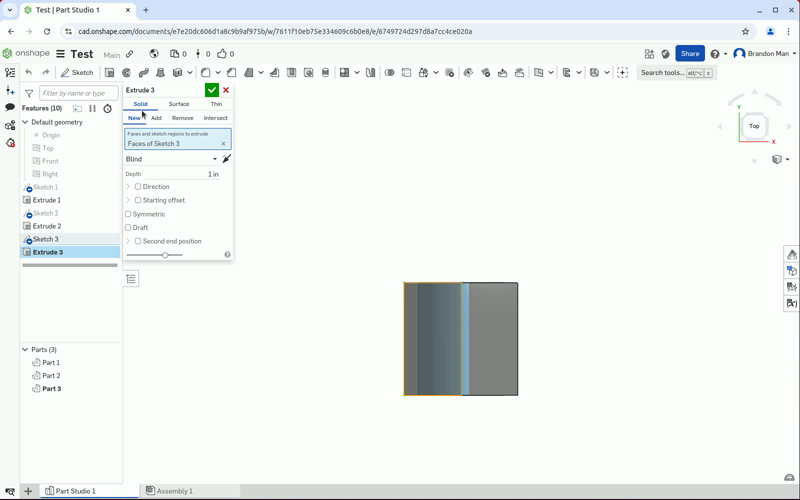
mouse_move(137, 120)
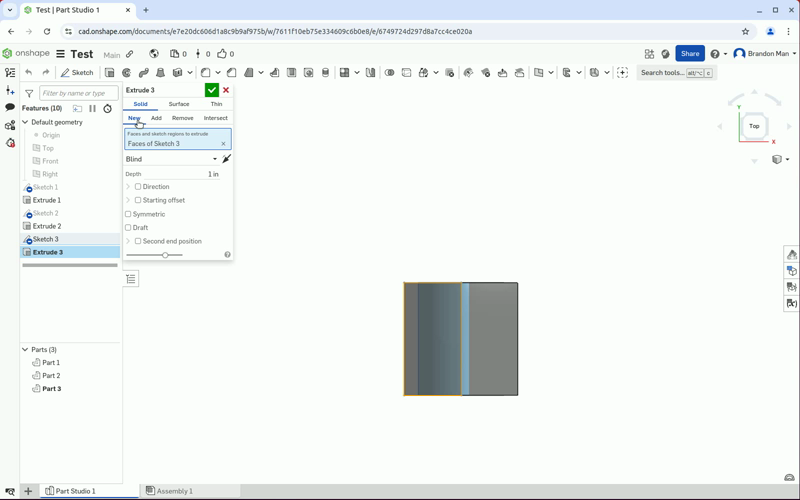
click(137, 120)
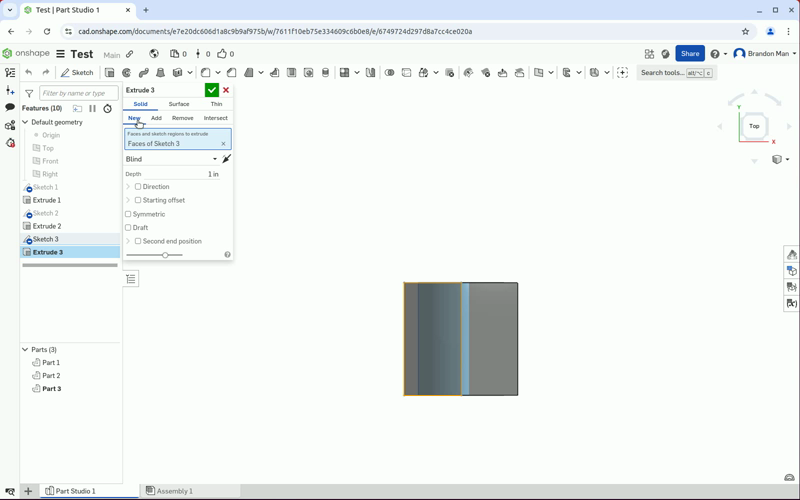
key(tab, 4)
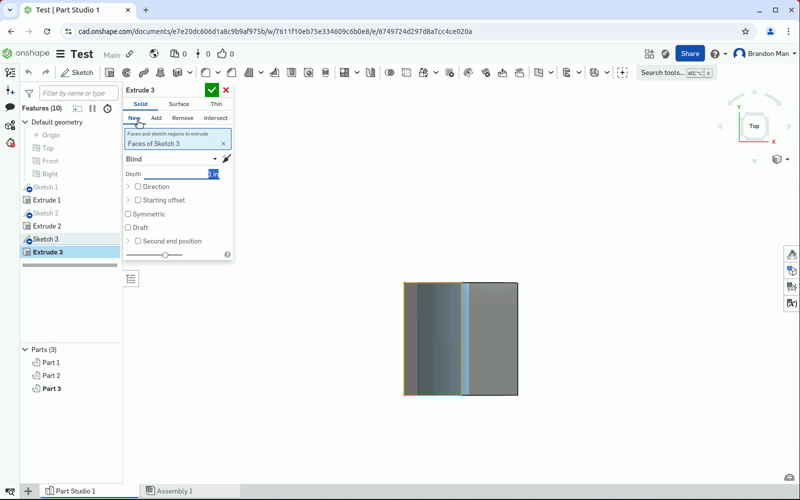
text(8.666)
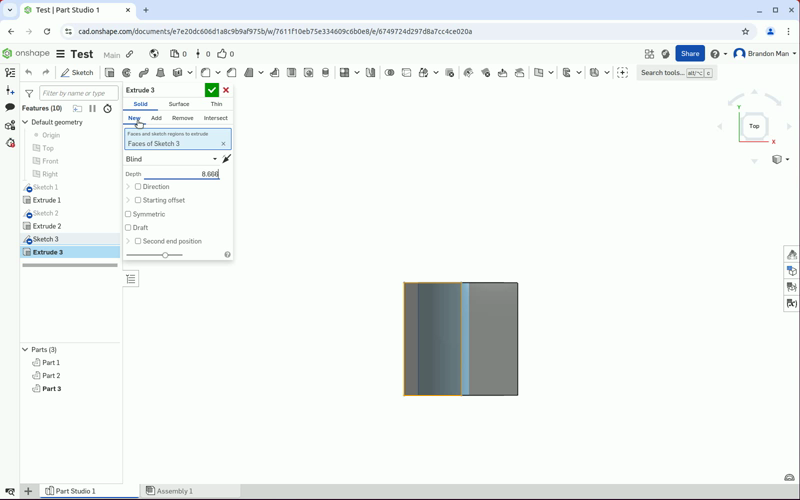
key(enter)
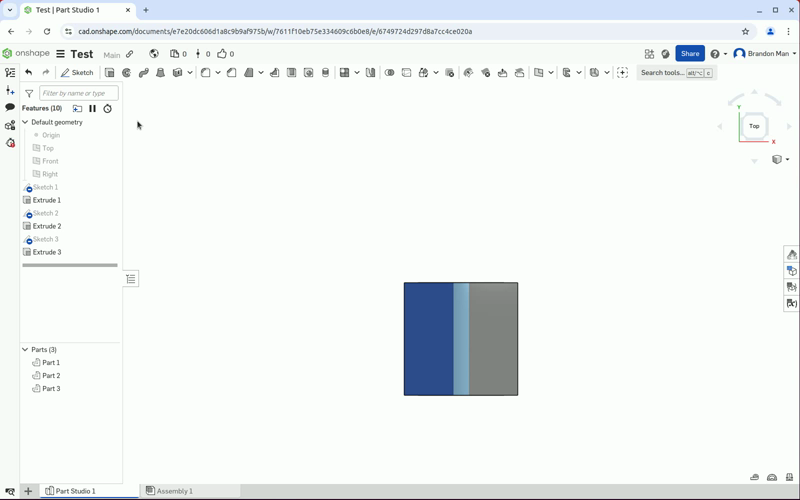
key(shift+h)
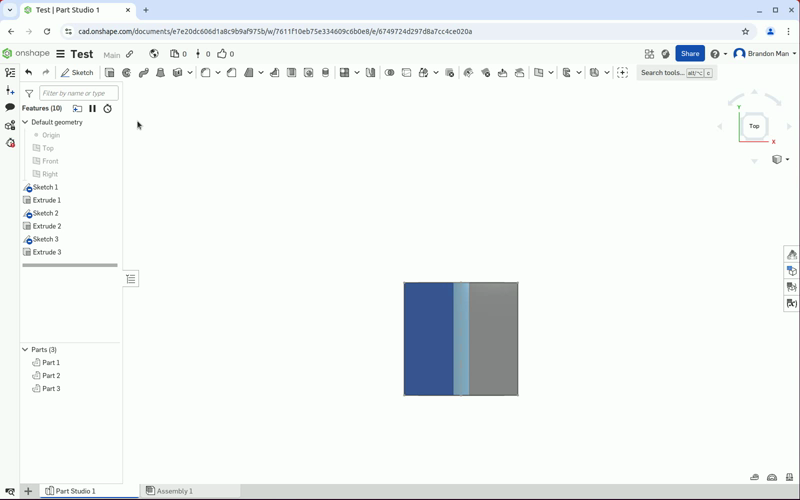
key(shift+h)
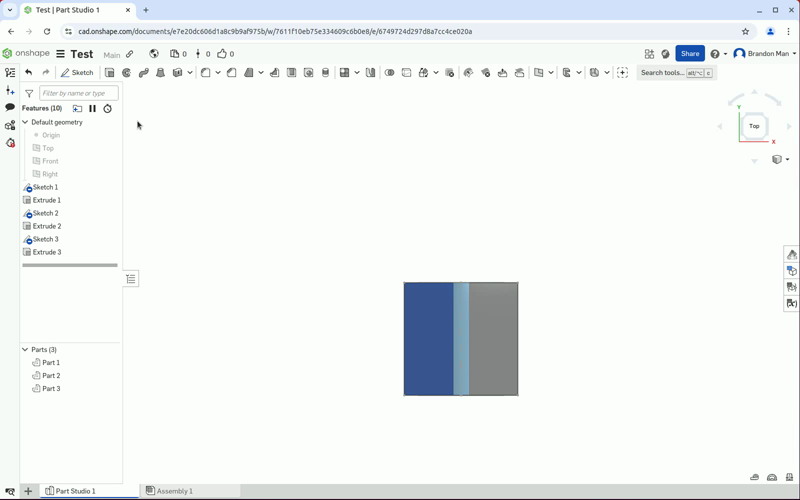
key(shift+7)
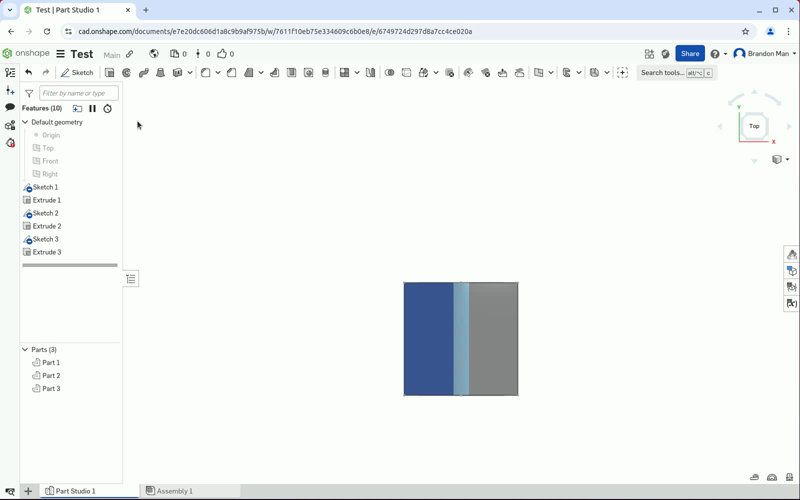
key(up, 3)
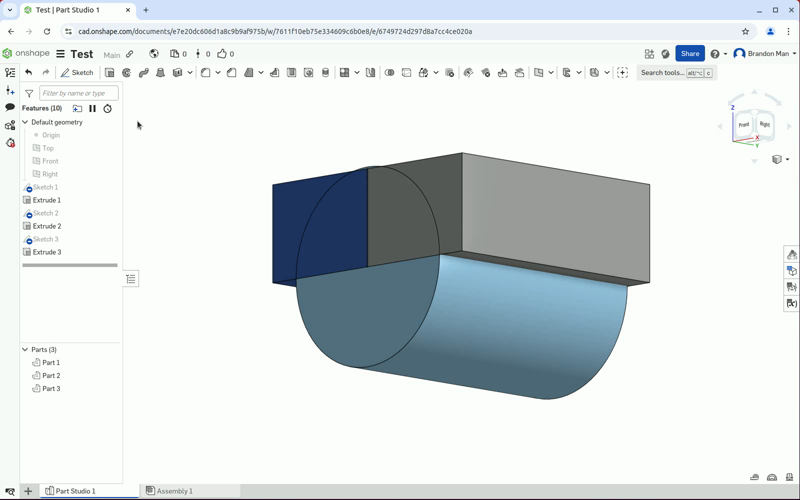
key(left, 3)
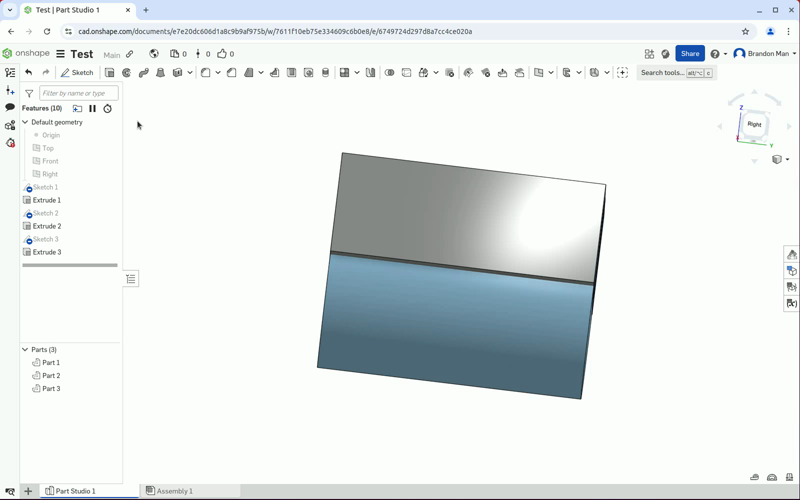
key(right, 3)
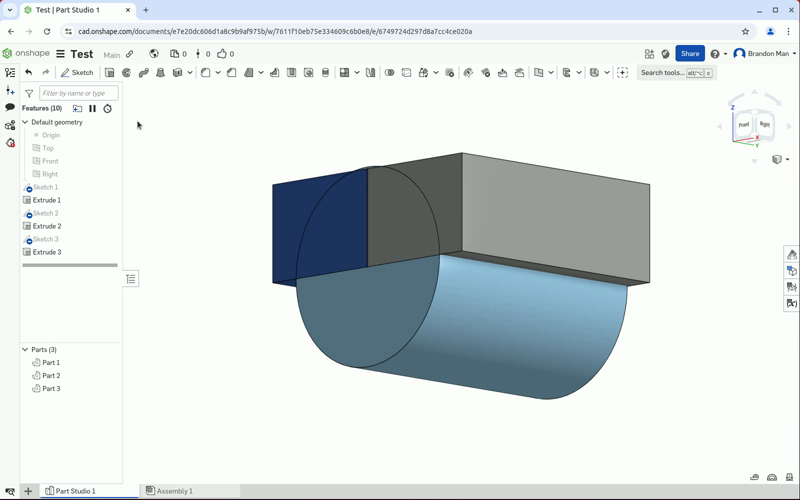
key(down, 3)
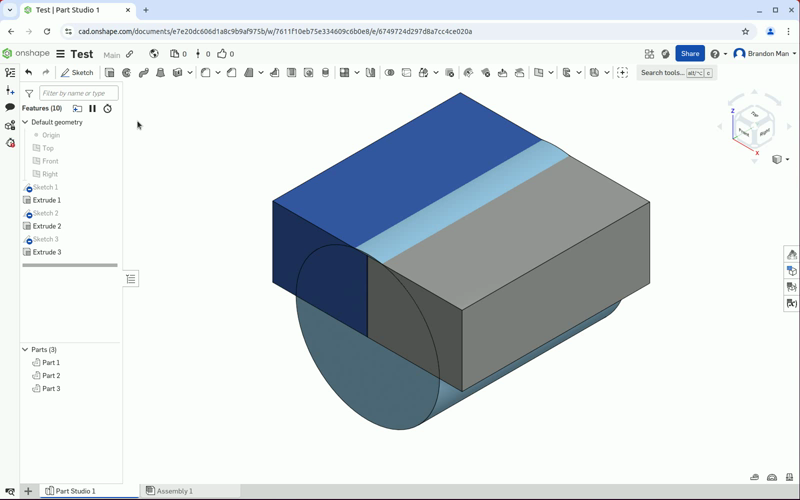
mouse_move(73, 189)
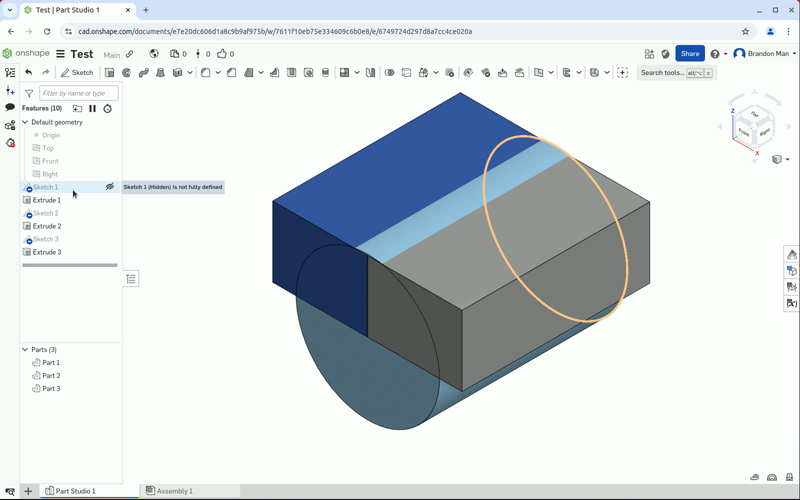
click(73, 189)